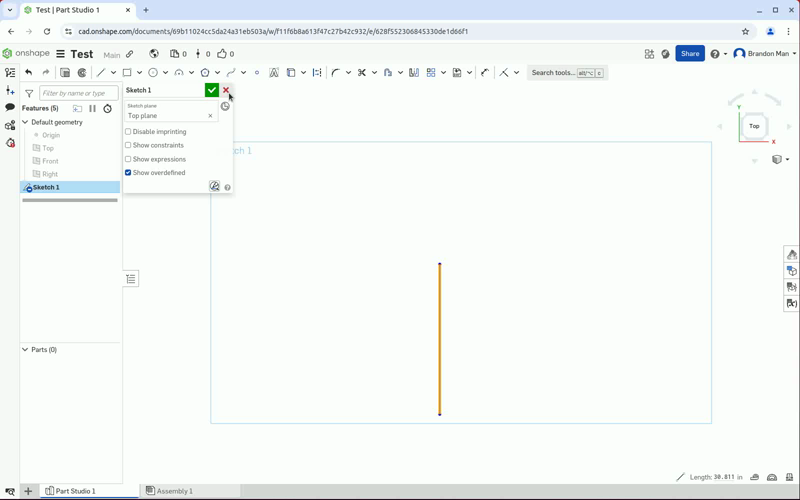
key(shift+h)
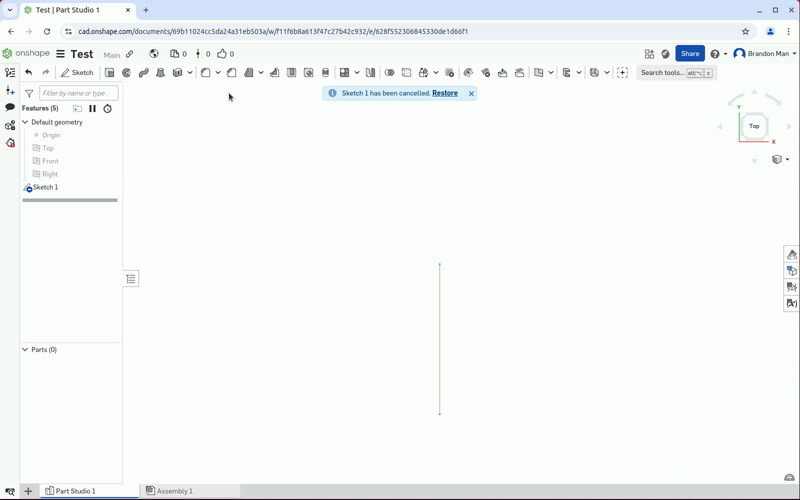
key(shift+s)
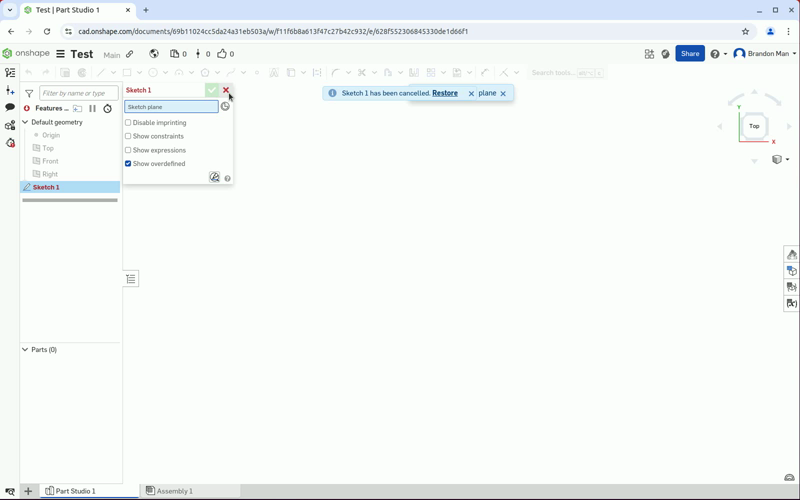
mouse_move(73, 150)
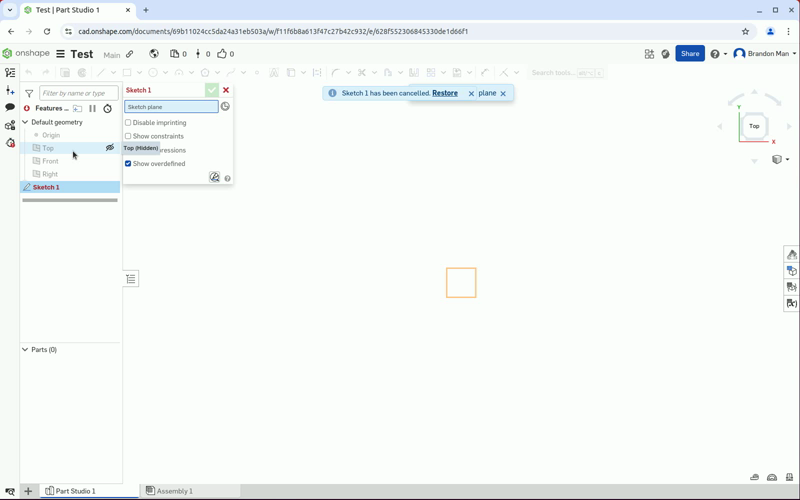
click(73, 150)
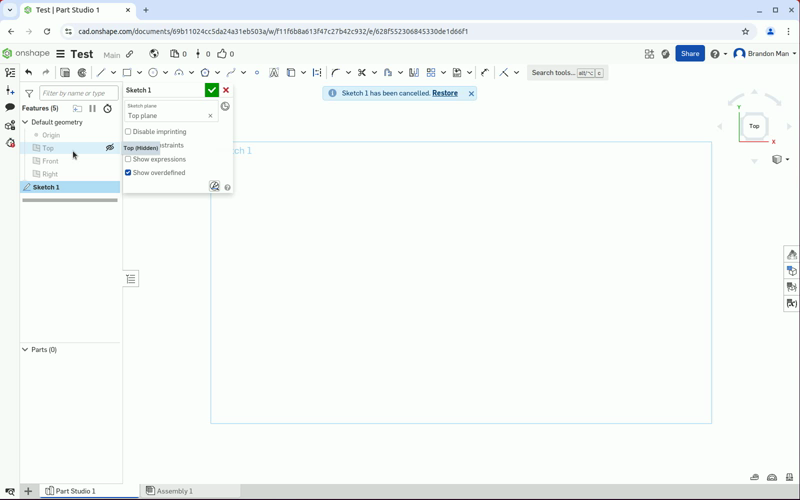
mouse_move(73, 352)
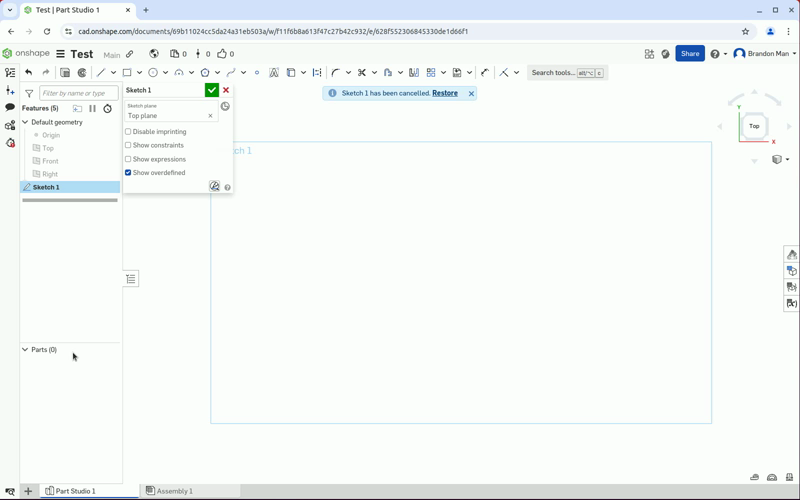
key(y)
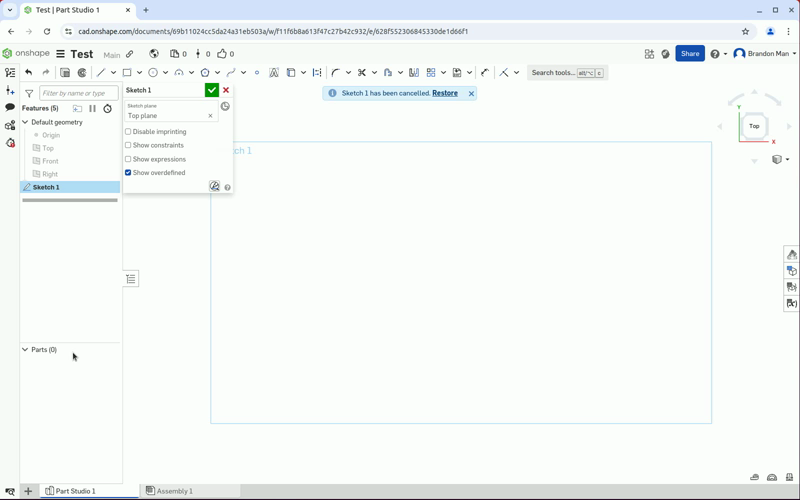
key(l)
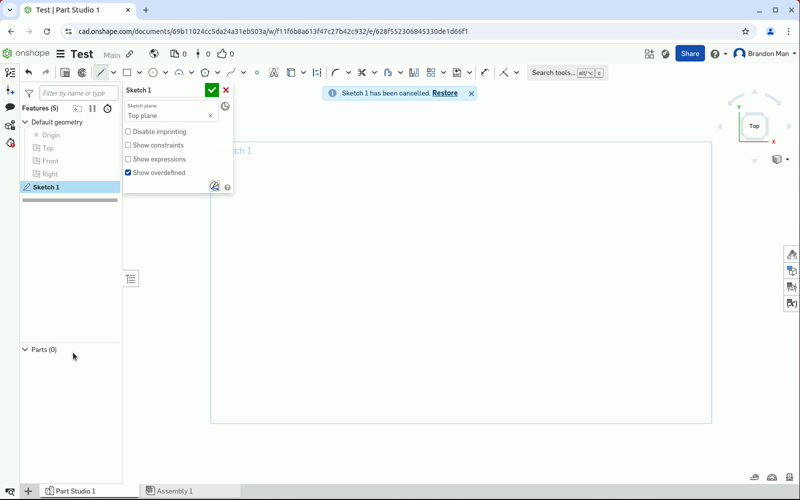
key_down(shift)
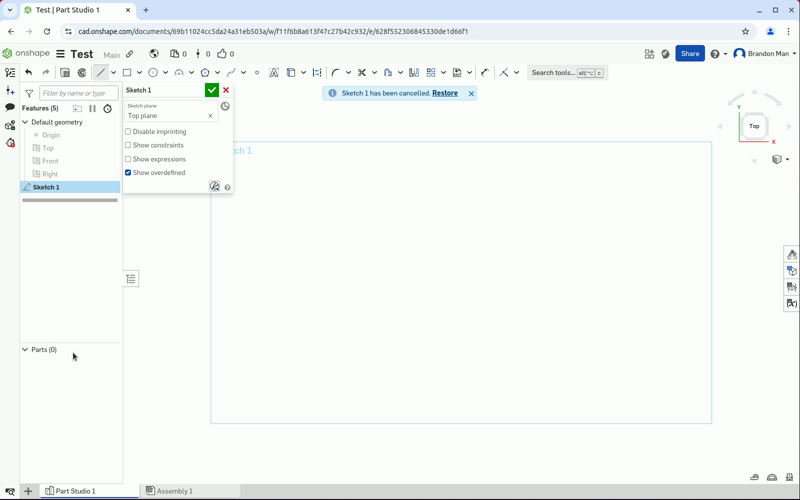
mouse_move(417, 368)
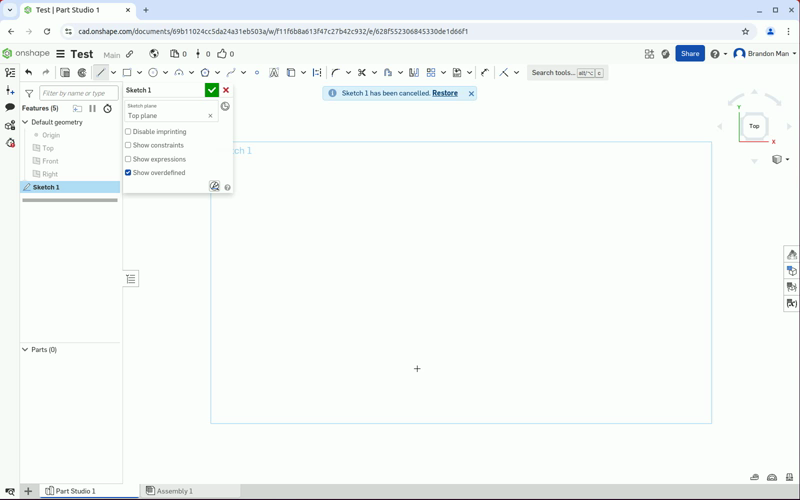
click(417, 368)
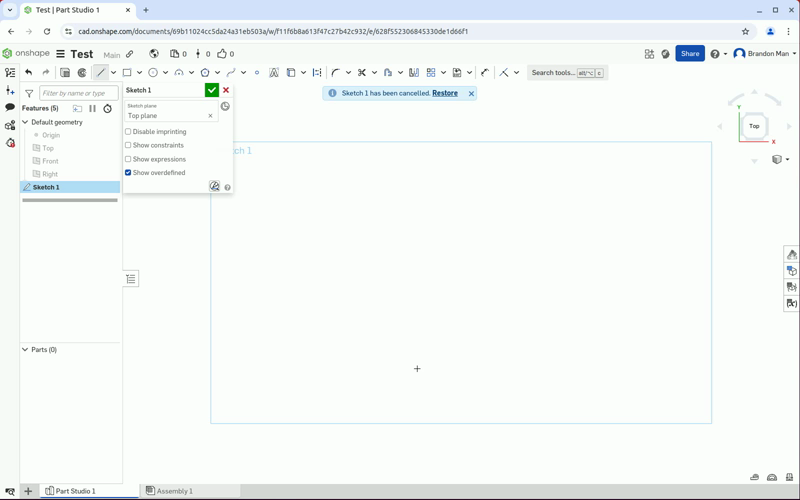
key_up(shift)
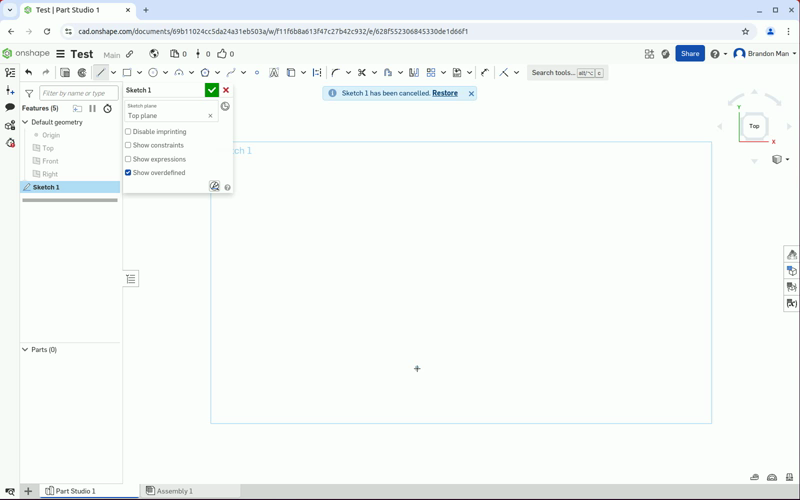
key_down(shift)
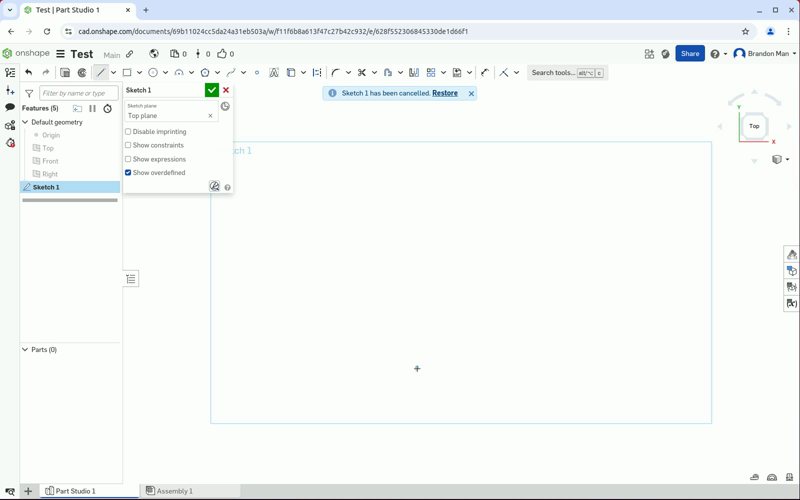
mouse_move(503, 368)
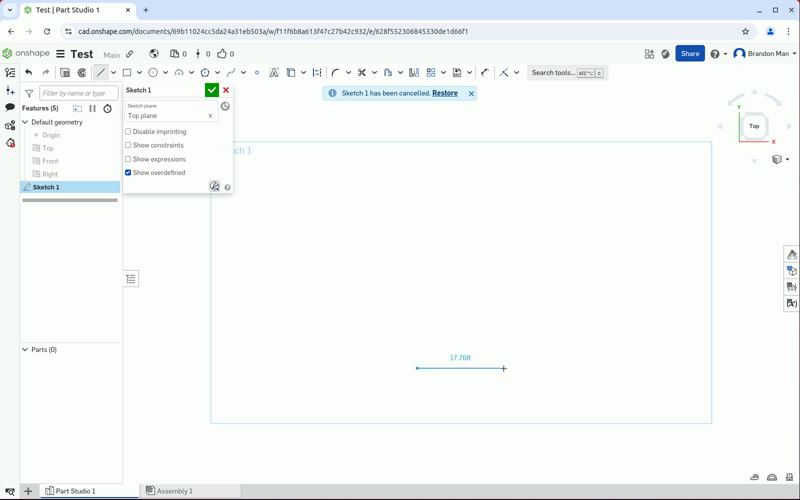
click(503, 368)
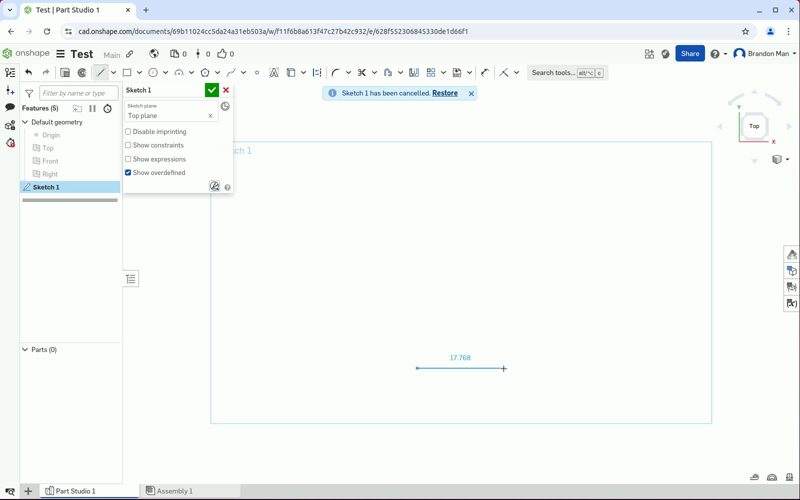
key_up(shift)
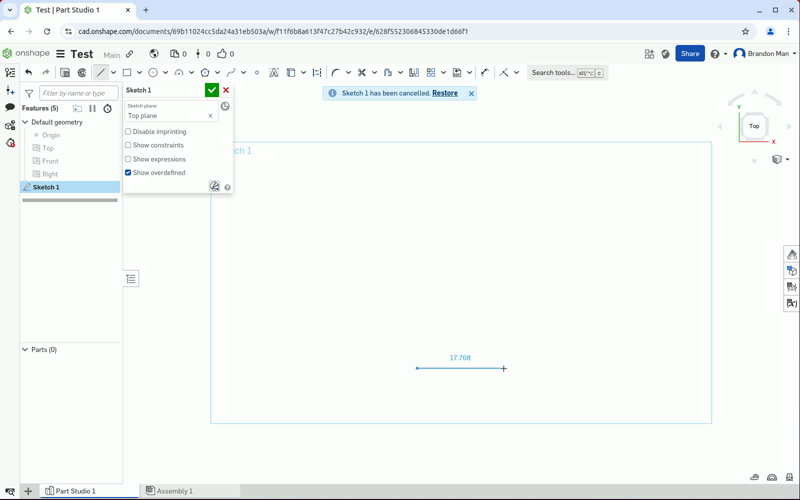
key_down(shift)
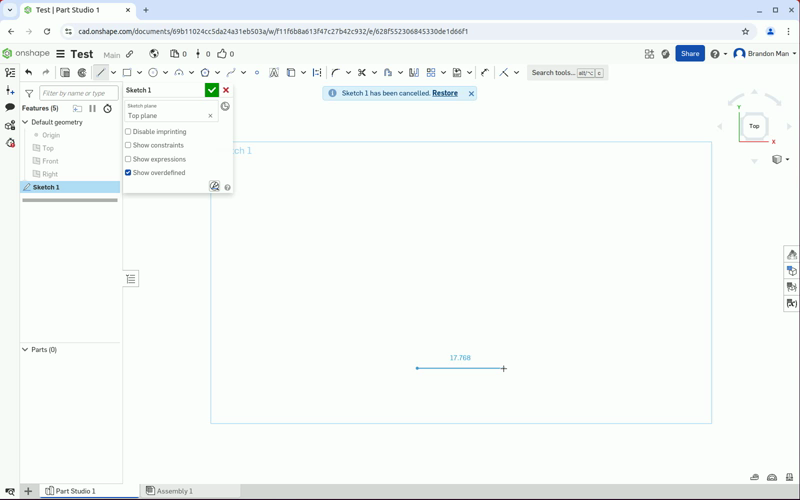
mouse_move(503, 198)
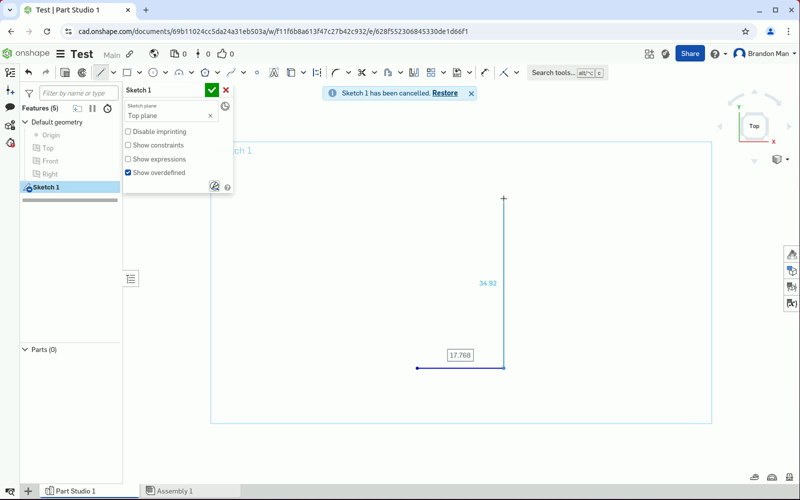
click(503, 198)
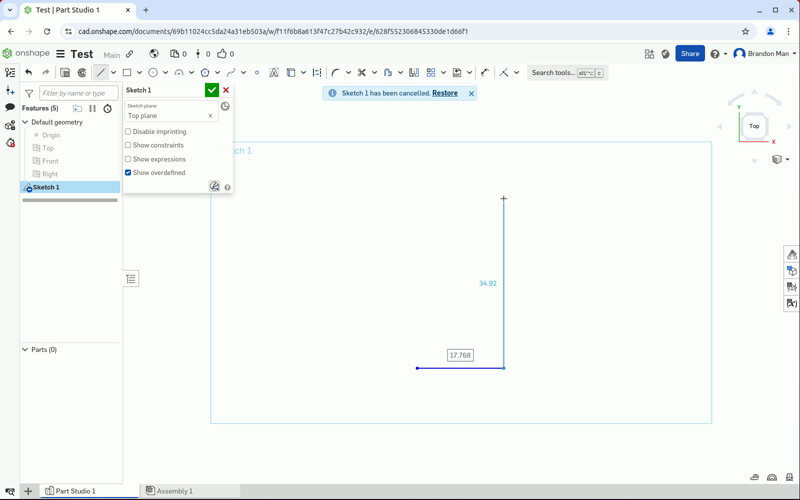
key_up(shift)
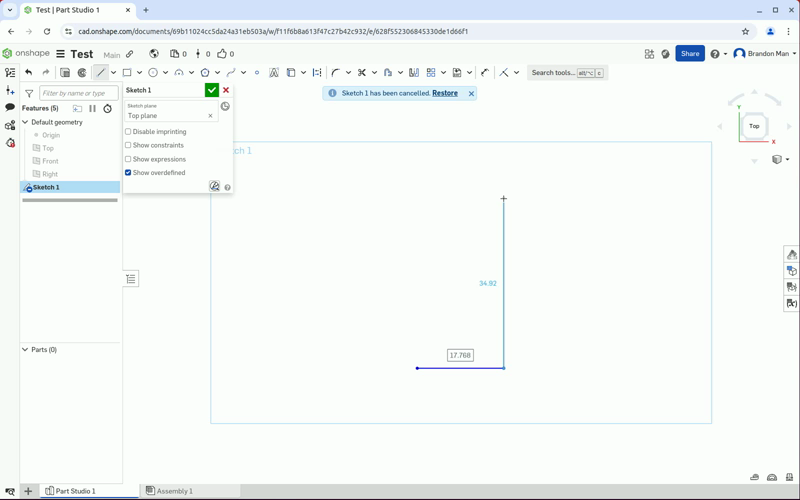
key_down(shift)
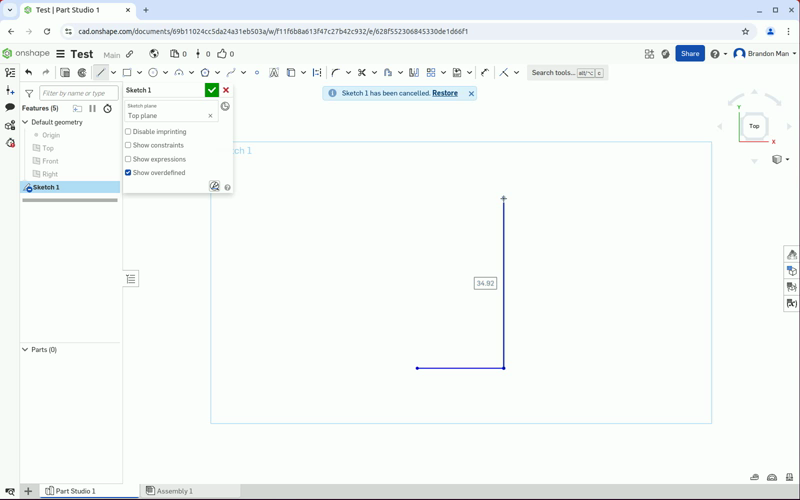
mouse_move(417, 198)
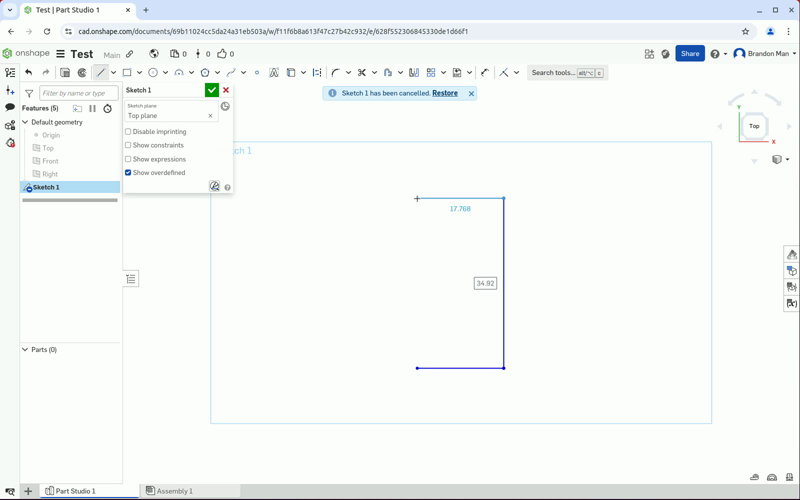
click(417, 198)
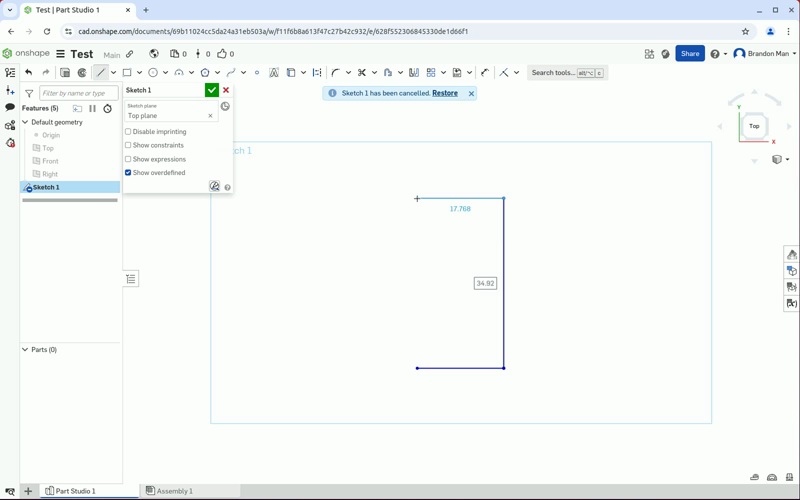
key_up(shift)
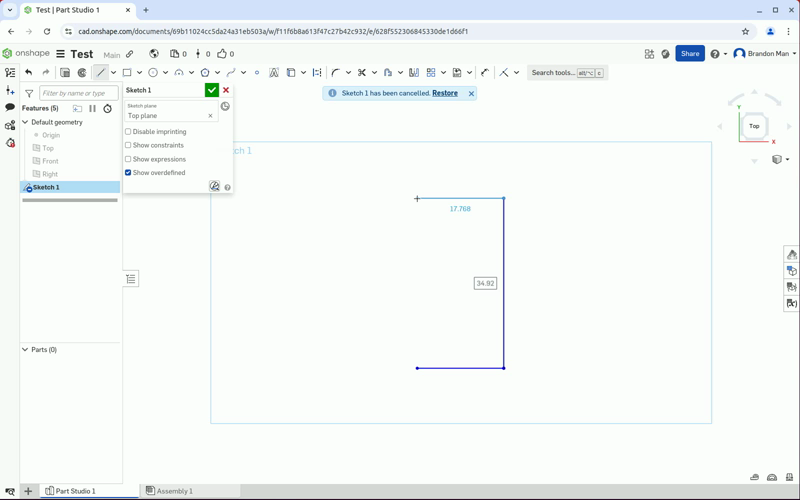
key_down(shift)
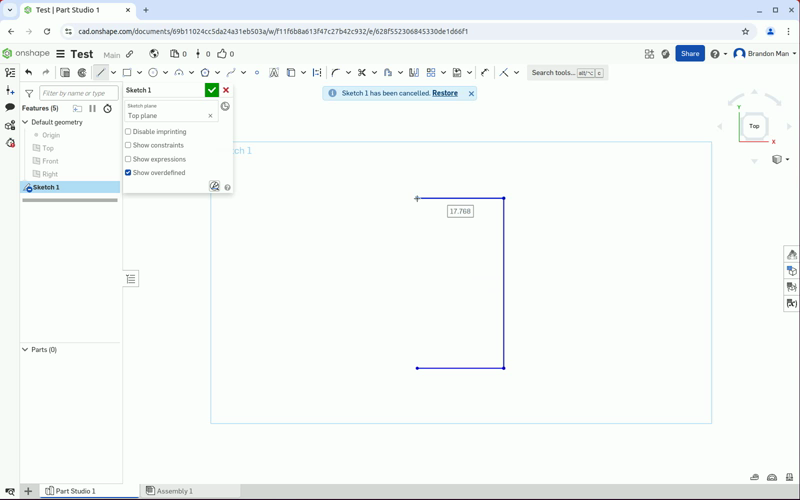
mouse_move(417, 368)
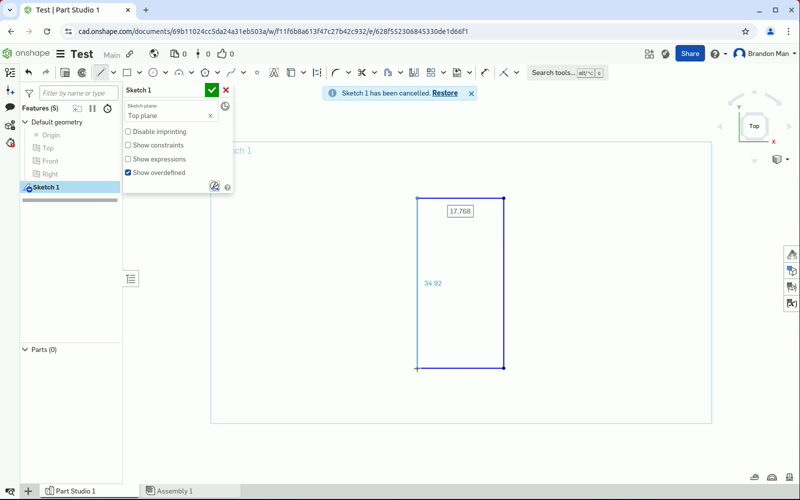
key_up(shift)
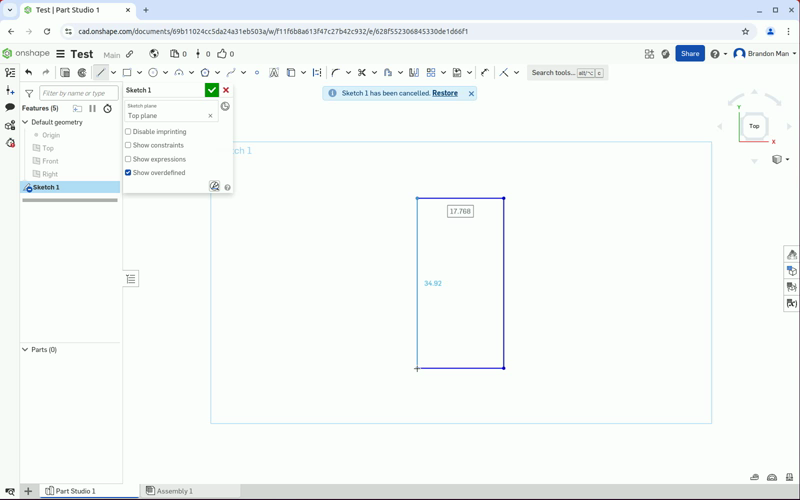
click(417, 368)
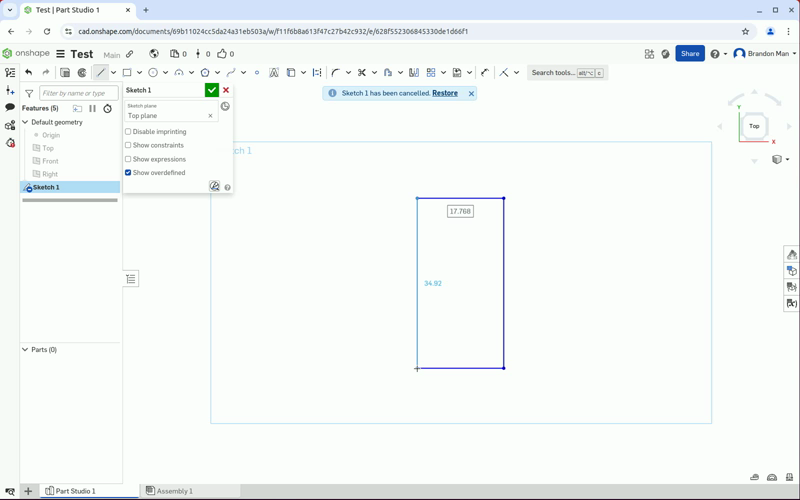
key(esc)
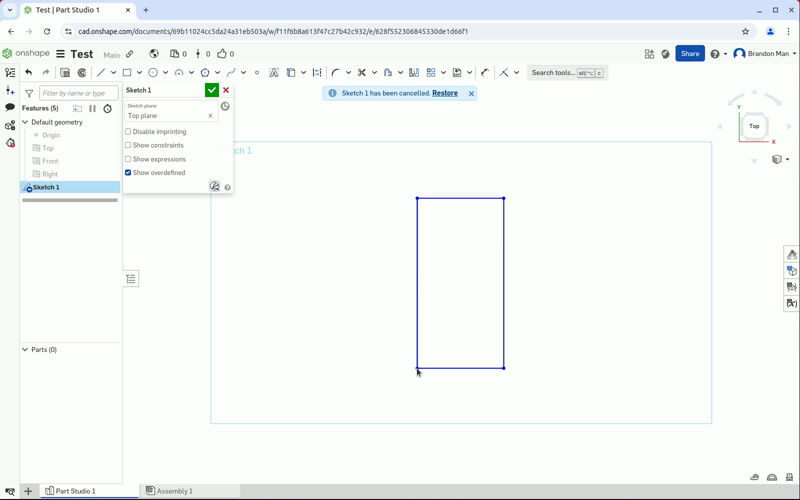
mouse_move(441, 348)
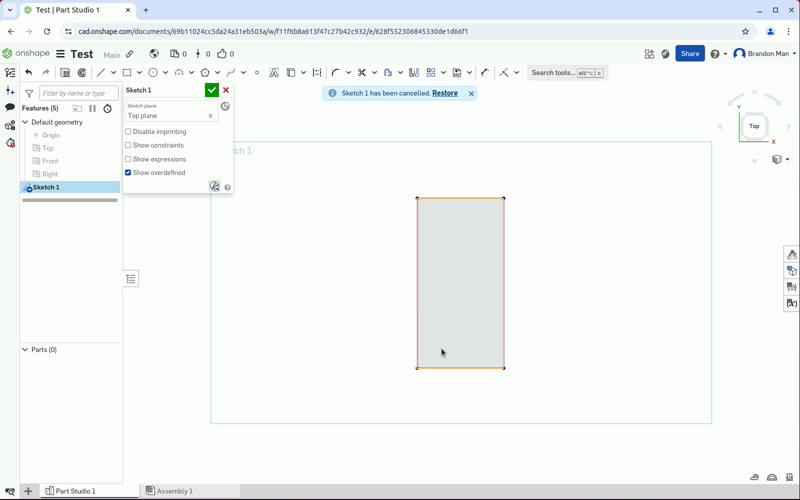
click(441, 348)
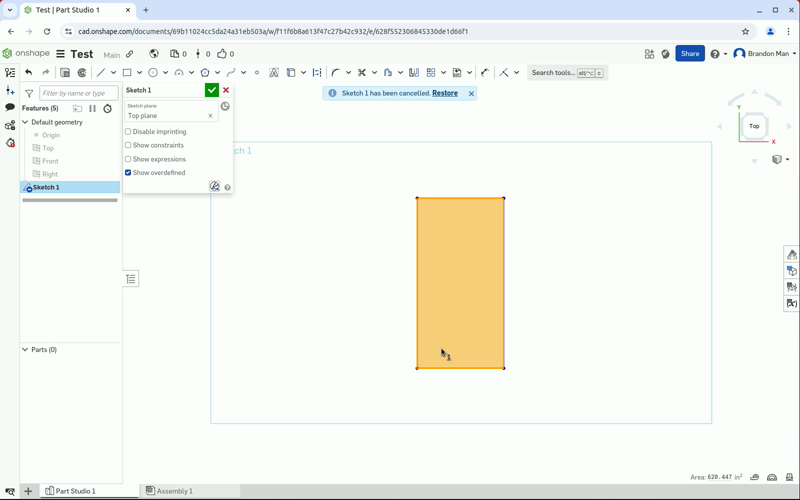
mouse_move(73, 352)
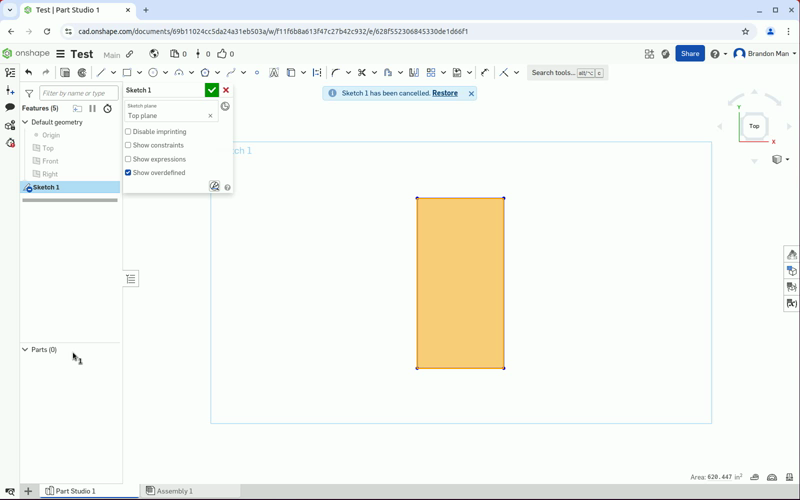
key(shift+y)
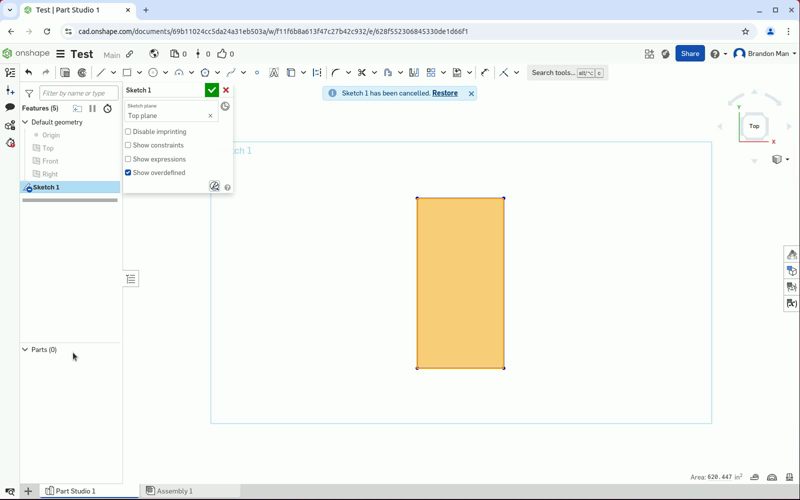
key(shift+e)
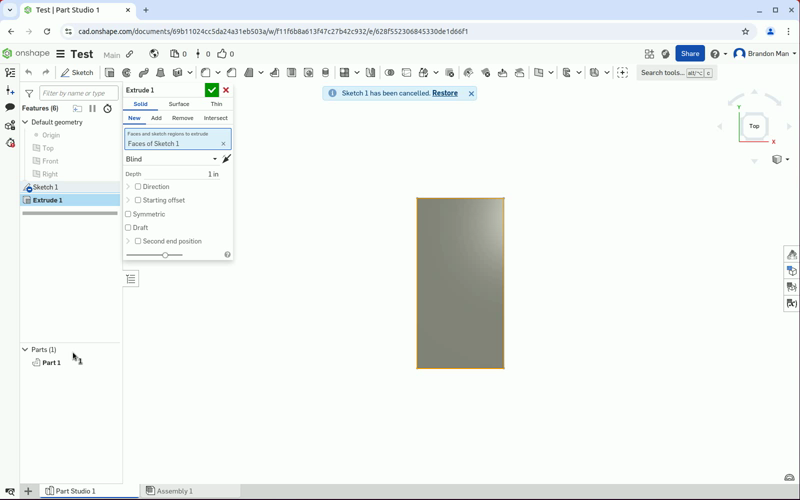
mouse_move(143, 106)
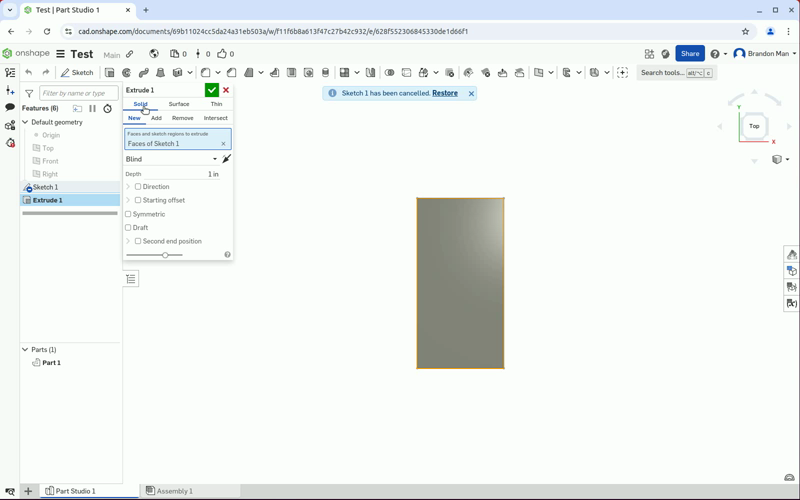
click(143, 106)
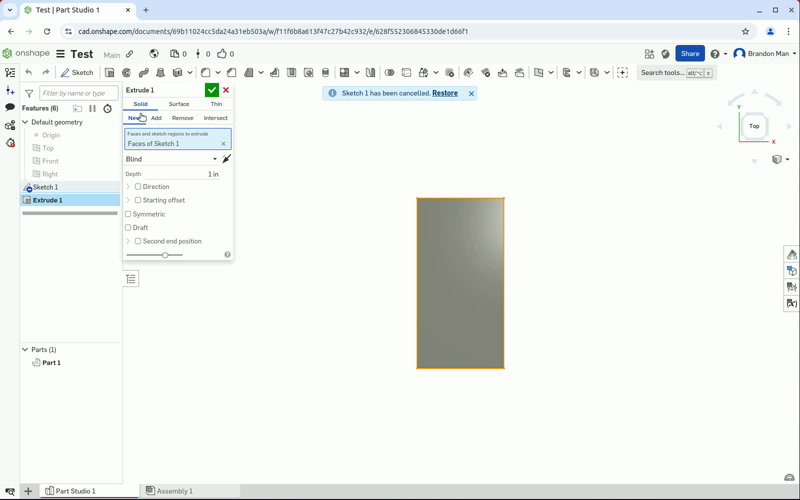
mouse_move(137, 120)
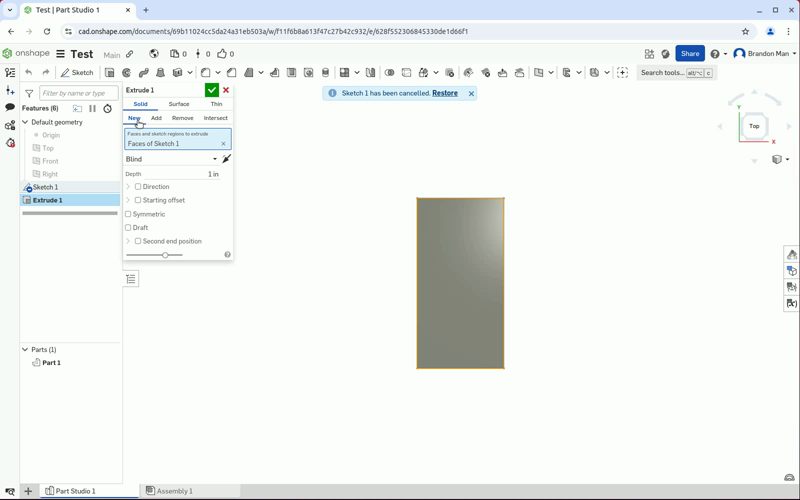
click(137, 120)
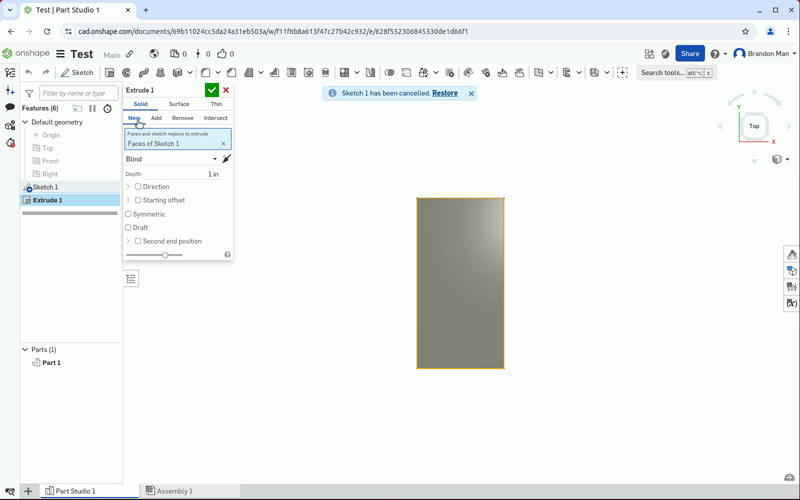
key(tab, 4)
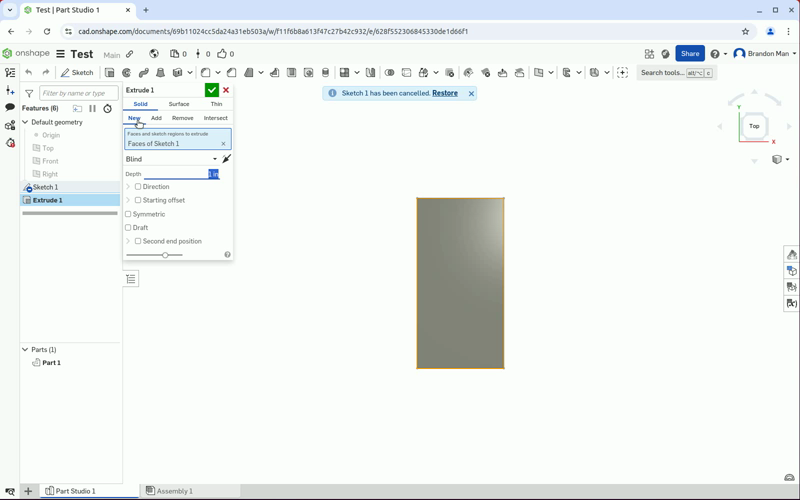
text(1.204)
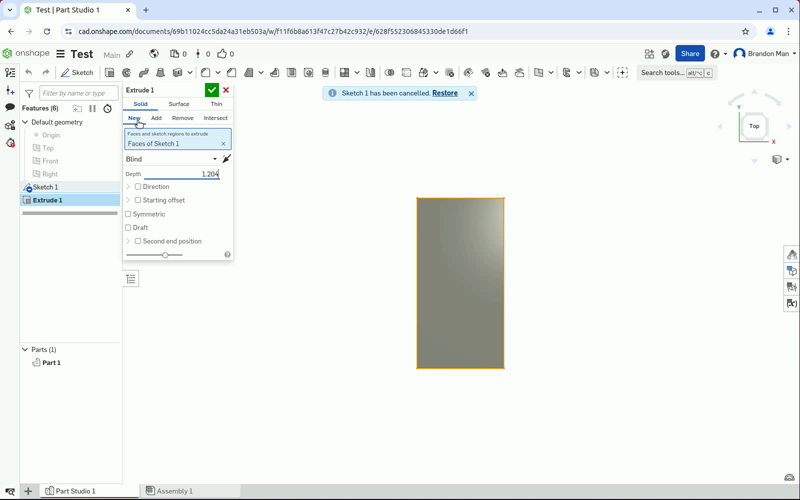
key(enter)
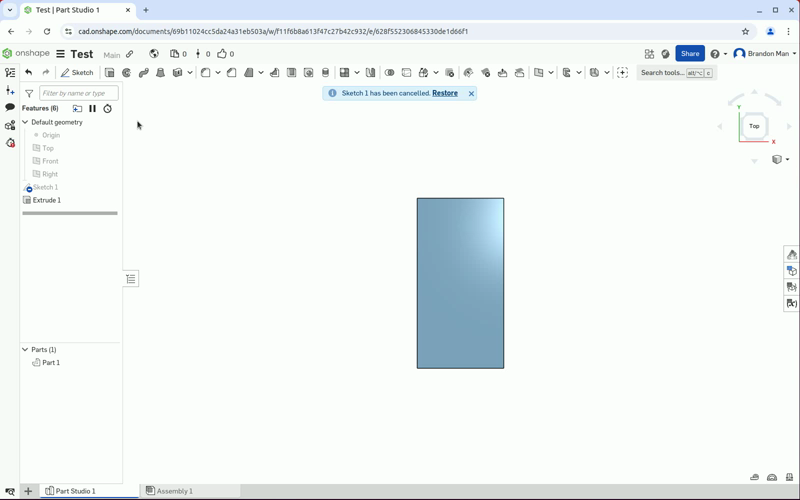
key(shift+h)
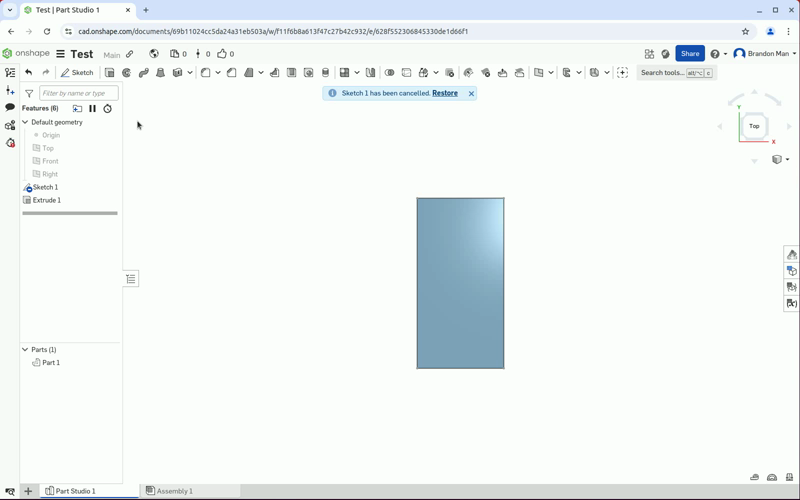
key(shift+h)
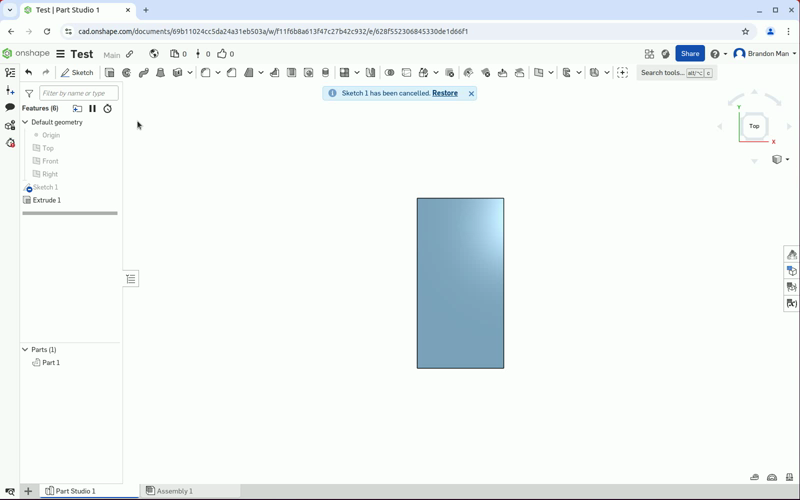
mouse_move(73, 189)
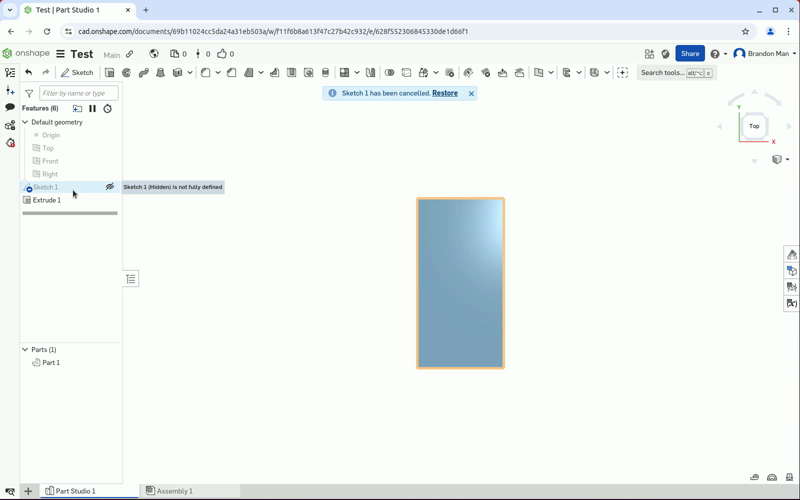
click(73, 189)
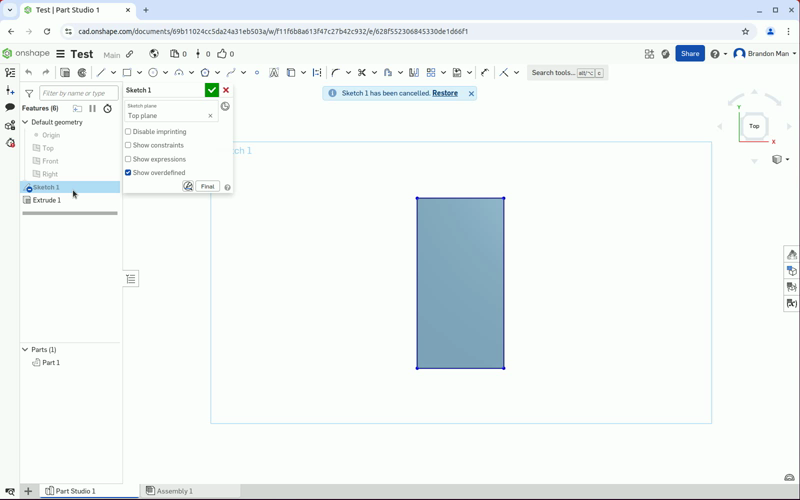
mouse_move(229, 92)
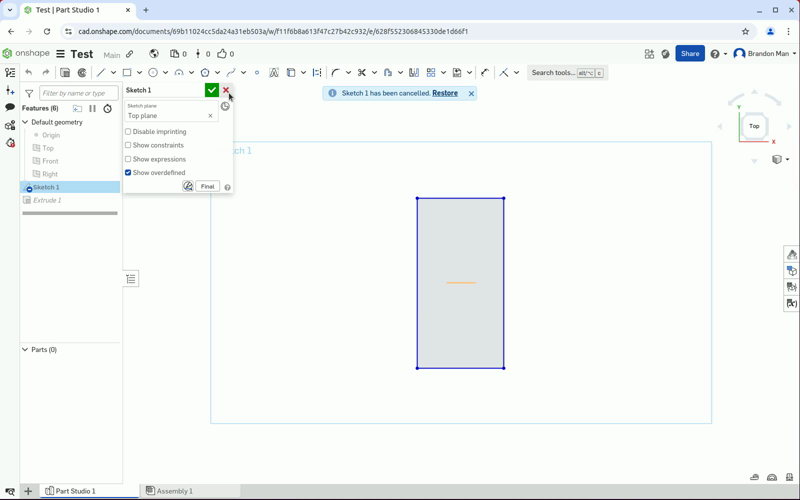
click(229, 92)
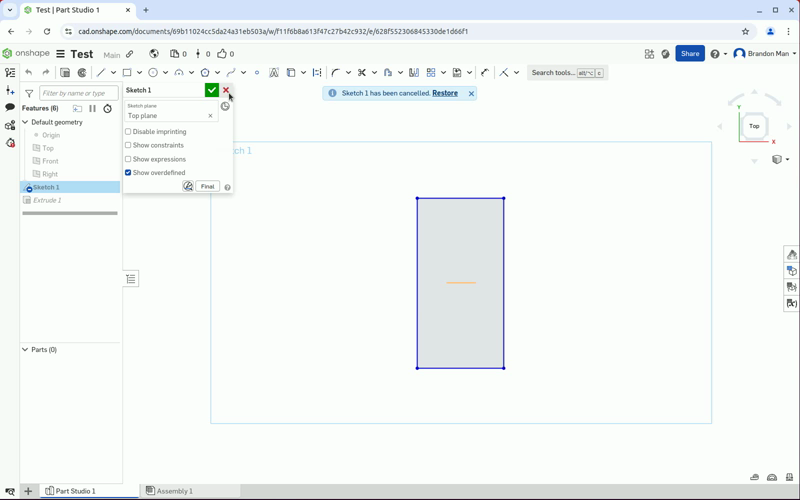
key(shift+s)
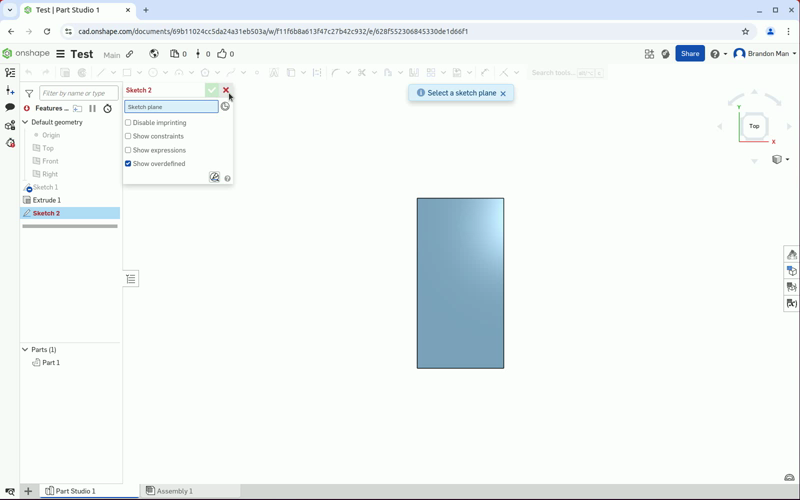
mouse_move(73, 150)
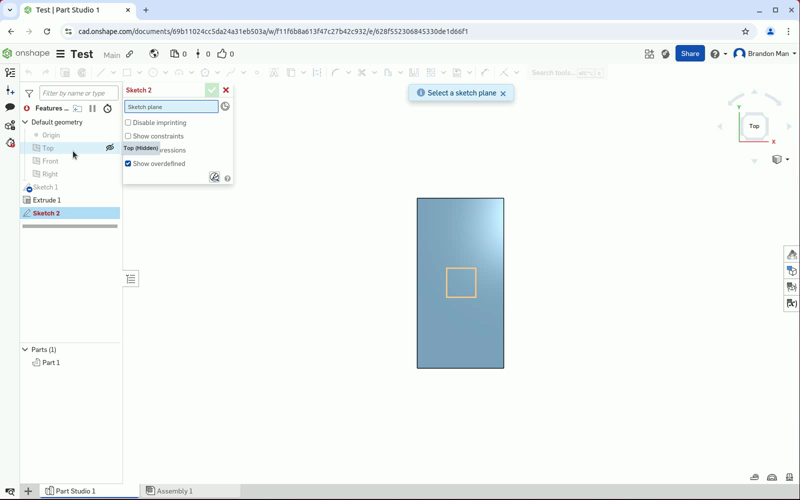
click(73, 150)
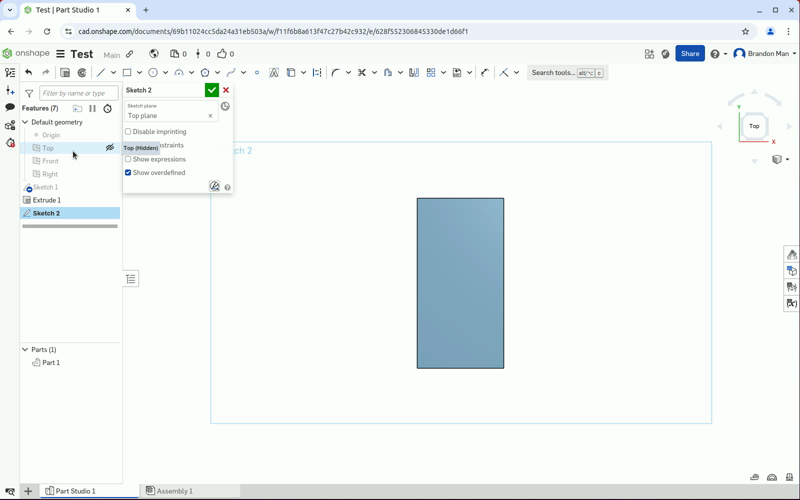
mouse_move(73, 352)
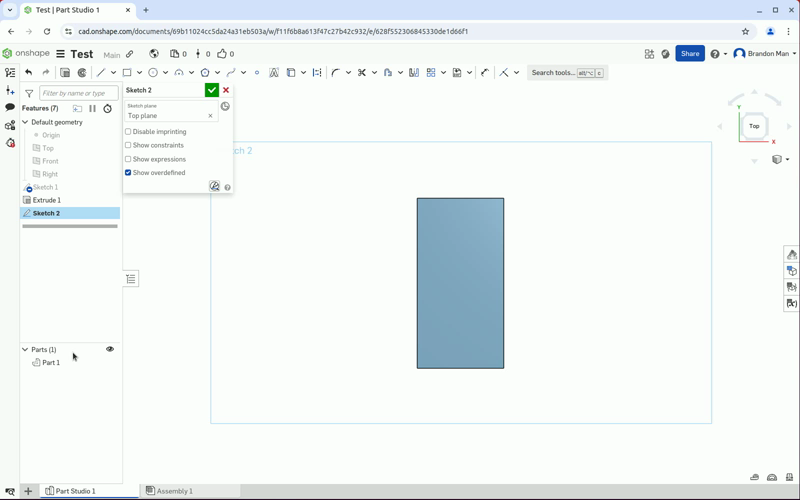
key(y)
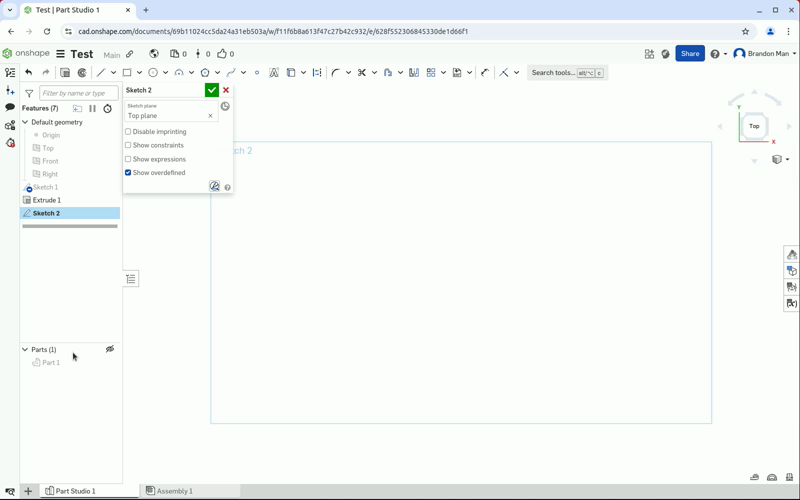
key(l)
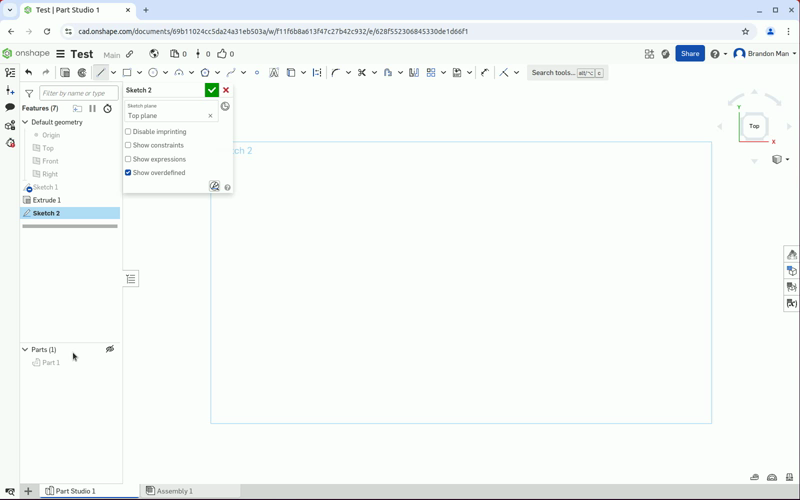
key_down(shift)
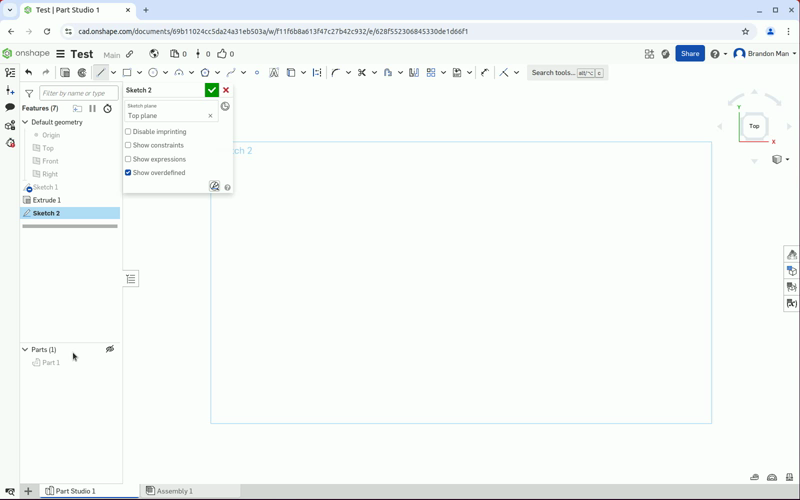
mouse_move(417, 197)
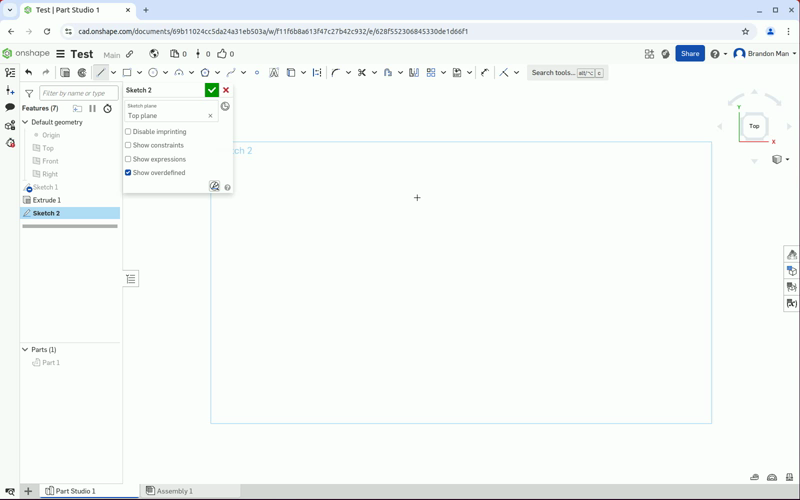
click(417, 197)
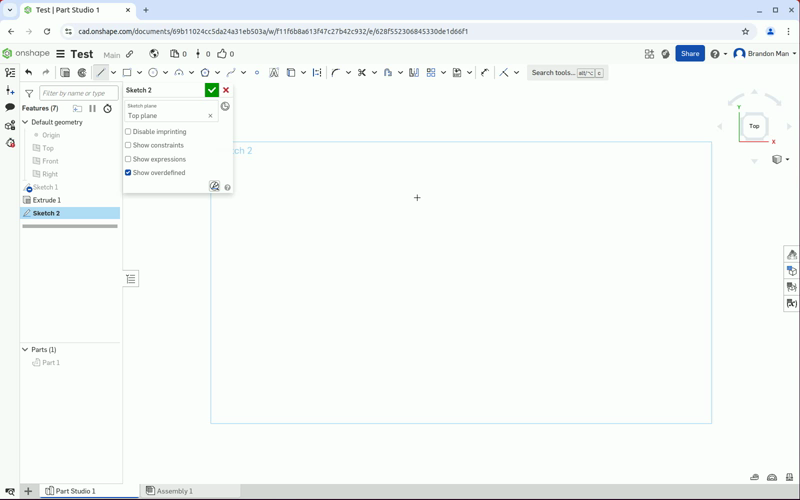
key_up(shift)
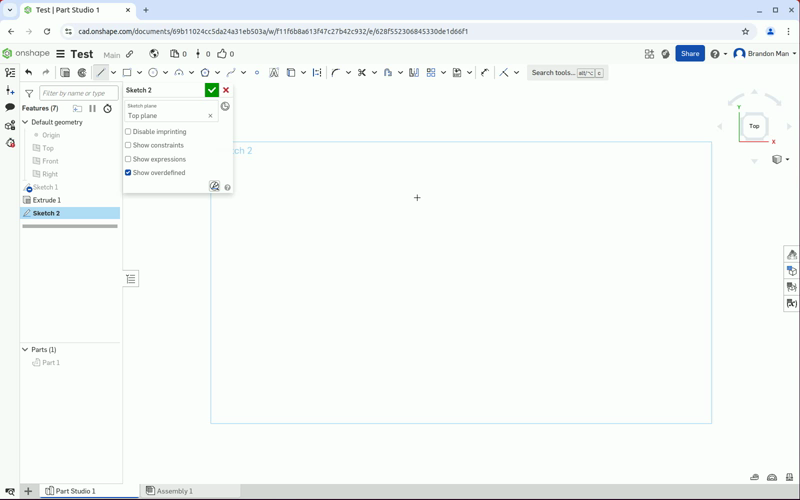
key_down(shift)
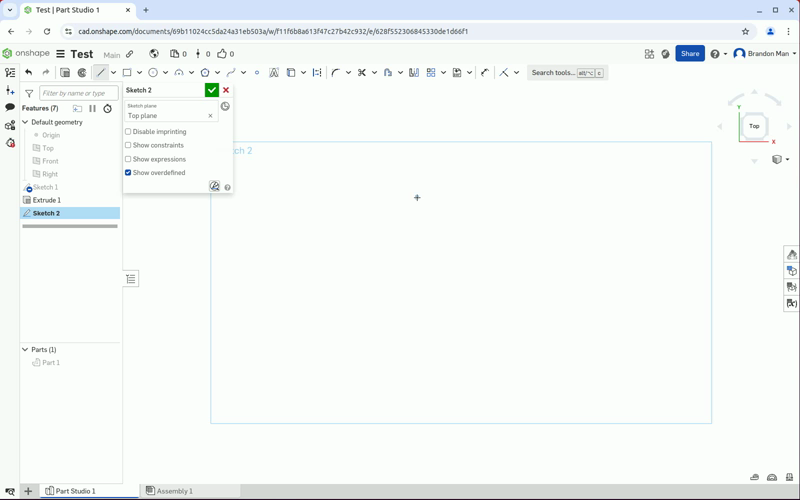
mouse_move(504, 197)
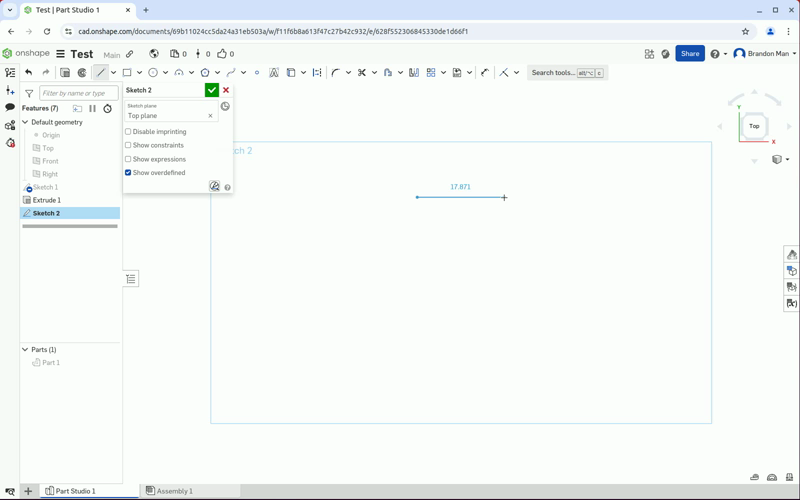
click(504, 197)
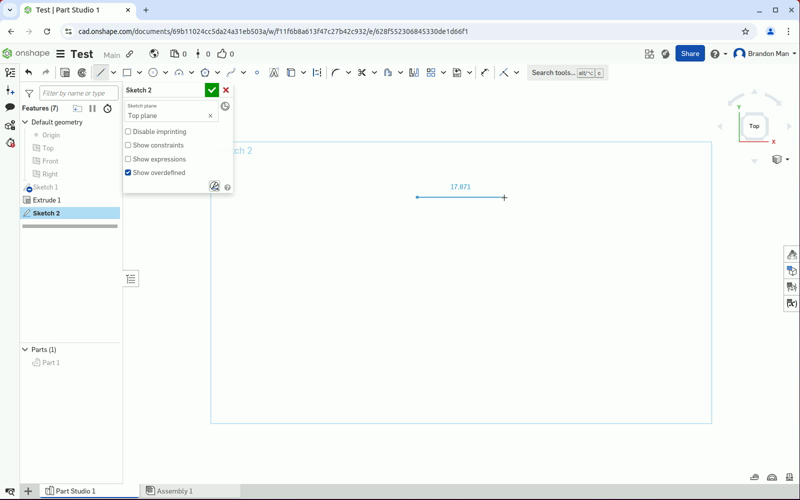
key_up(shift)
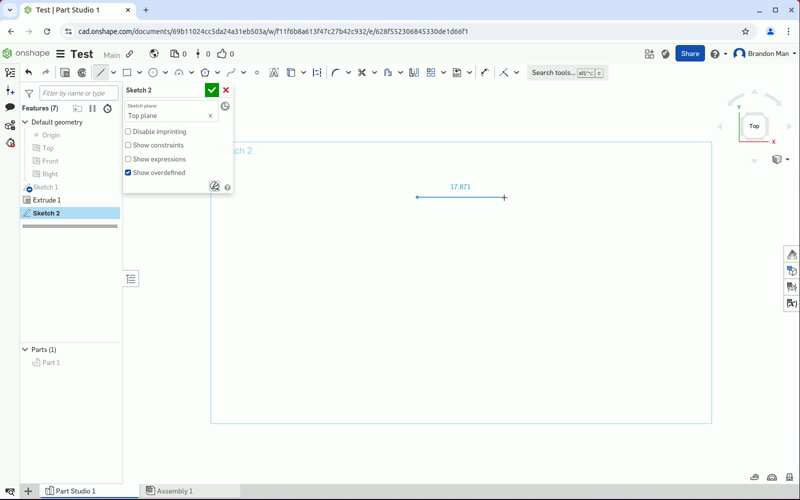
key_down(shift)
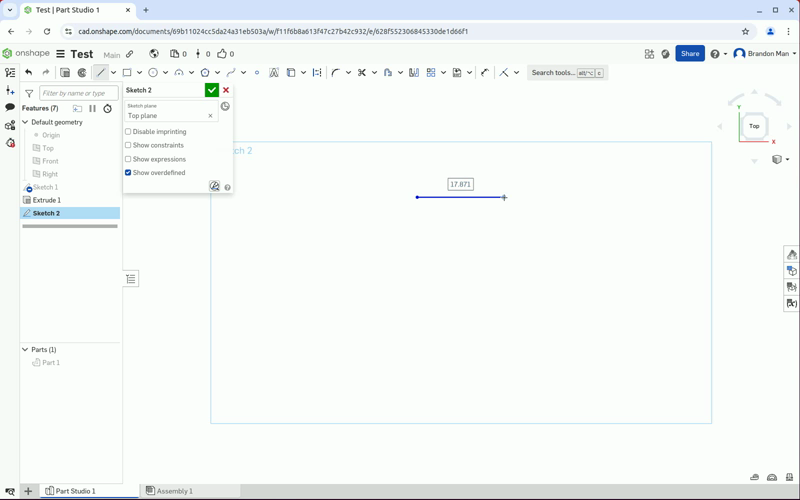
mouse_move(534, 197)
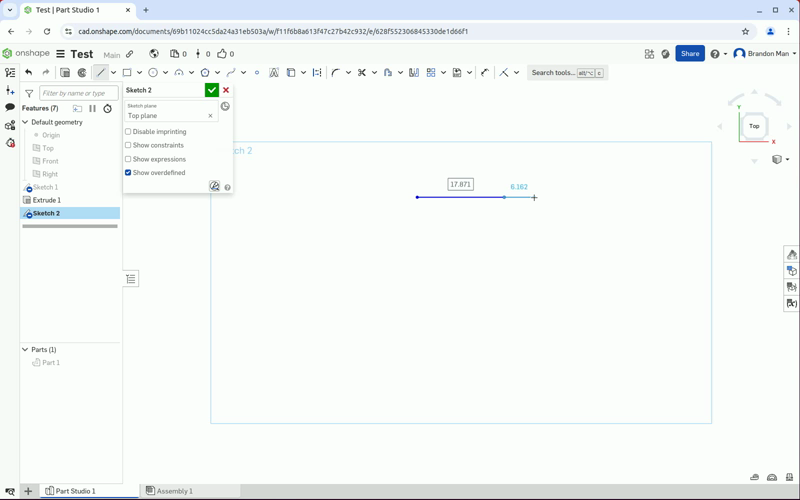
mouse_move(461, 170)
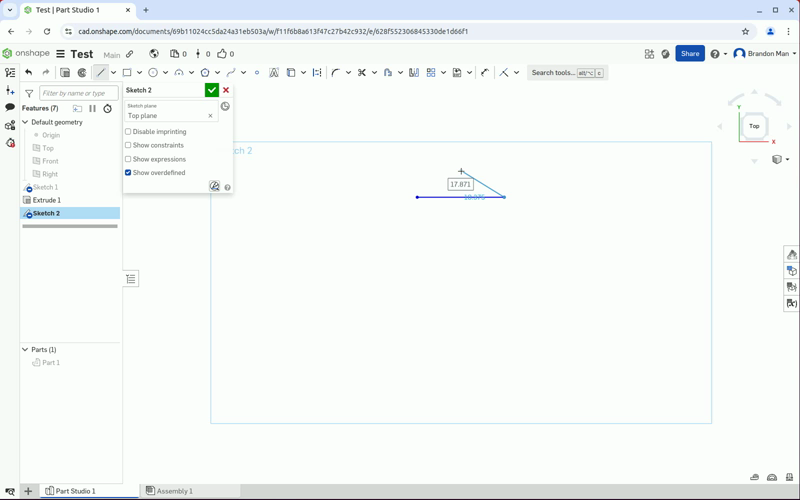
click(461, 170)
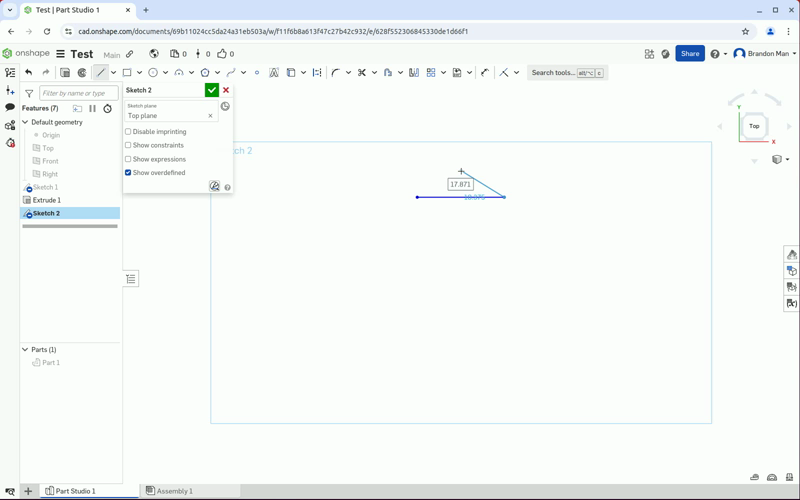
key_up(shift)
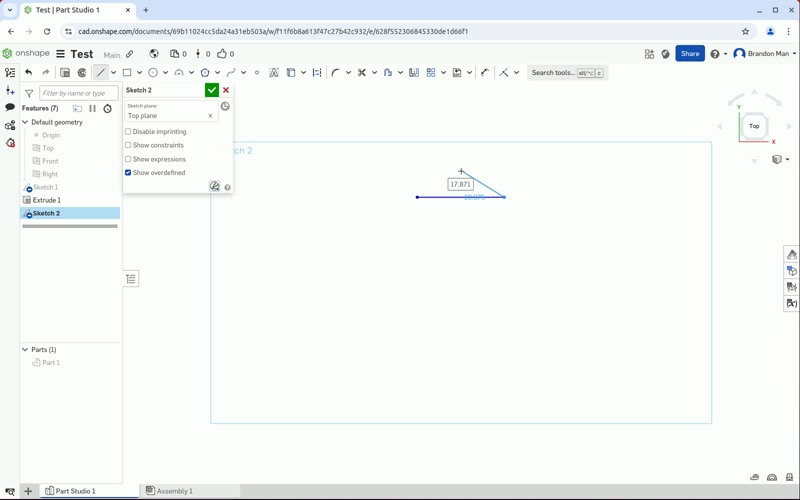
mouse_move(491, 170)
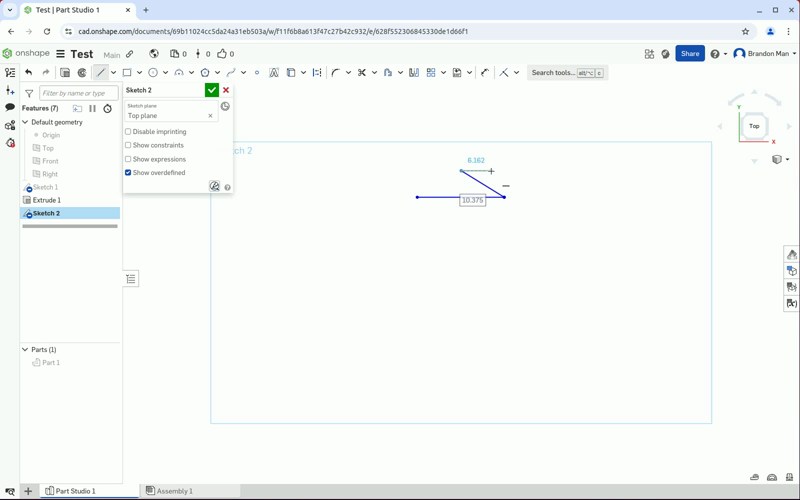
key_down(shift)
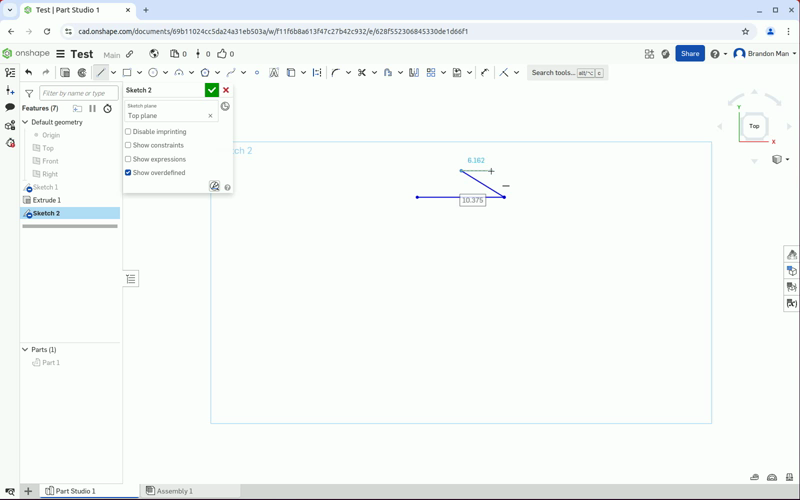
mouse_move(417, 197)
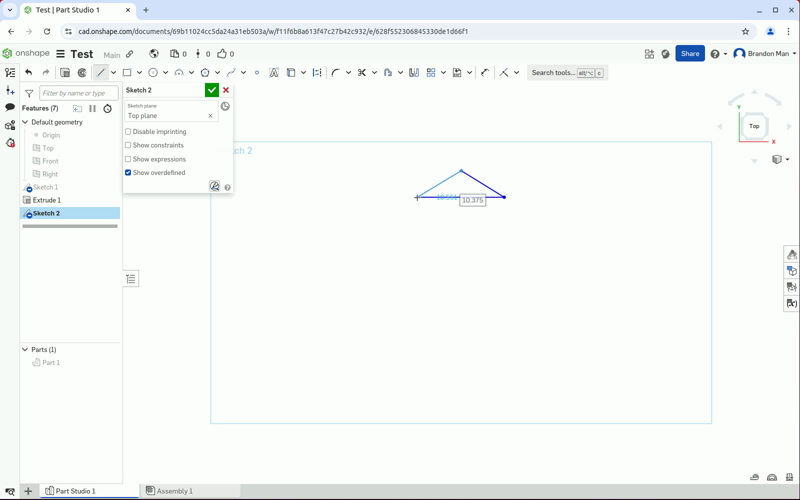
key_up(shift)
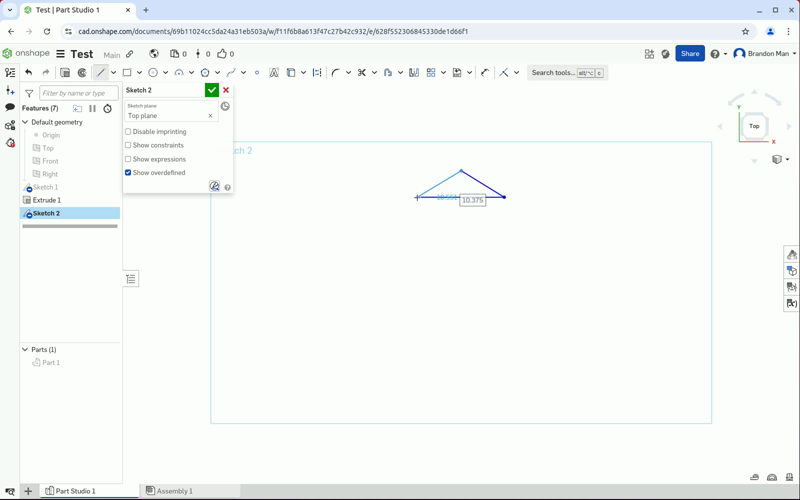
click(417, 197)
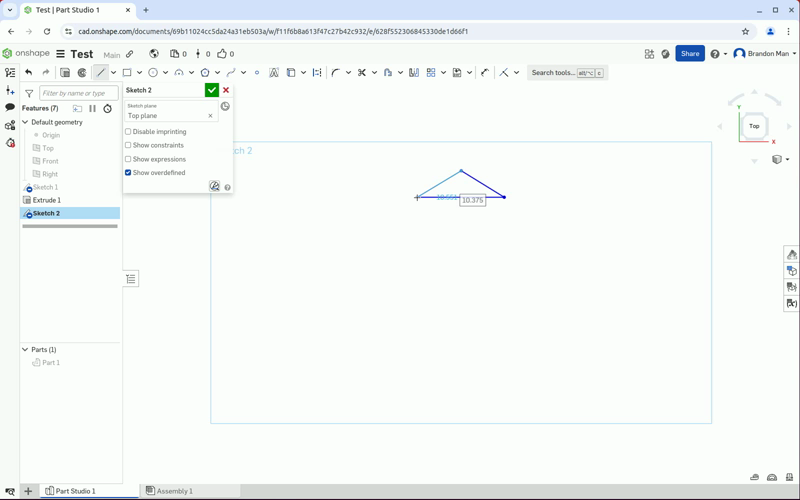
key(esc)
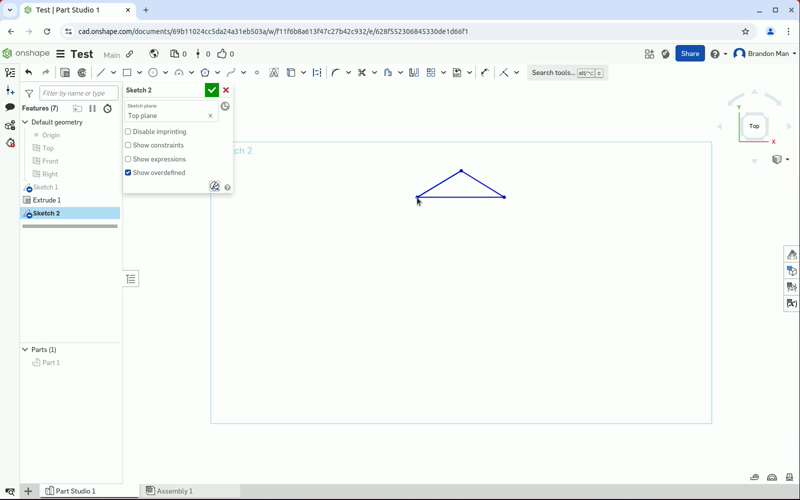
mouse_move(452, 193)
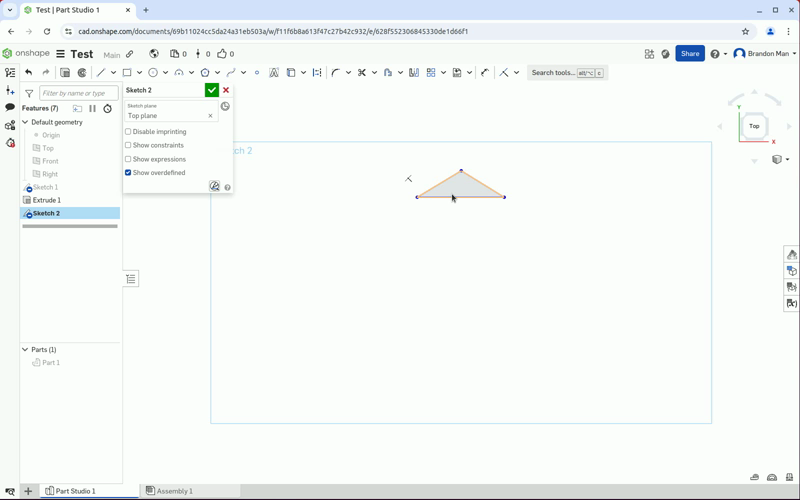
scroll(6)
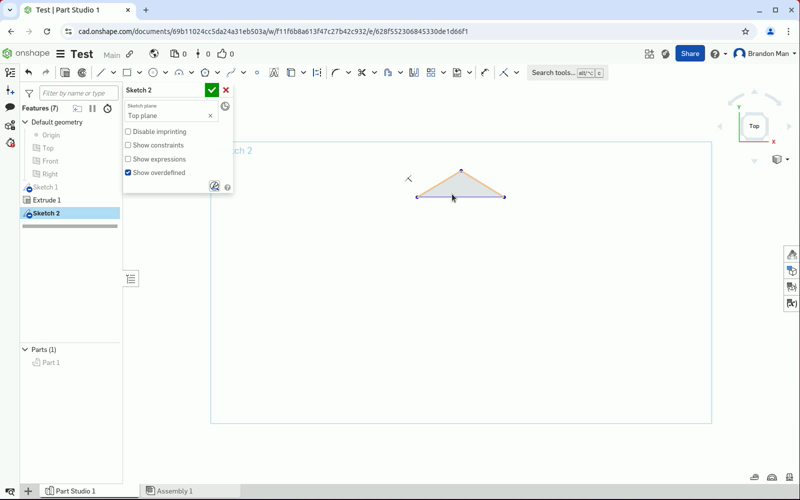
scroll(6)
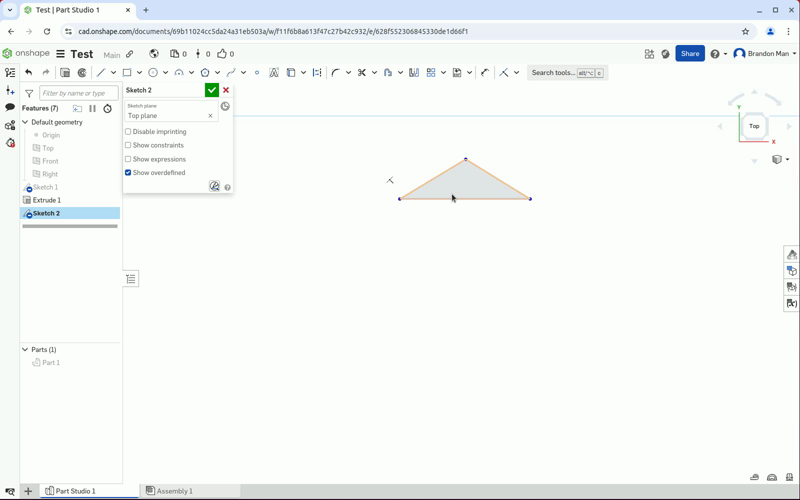
scroll(6)
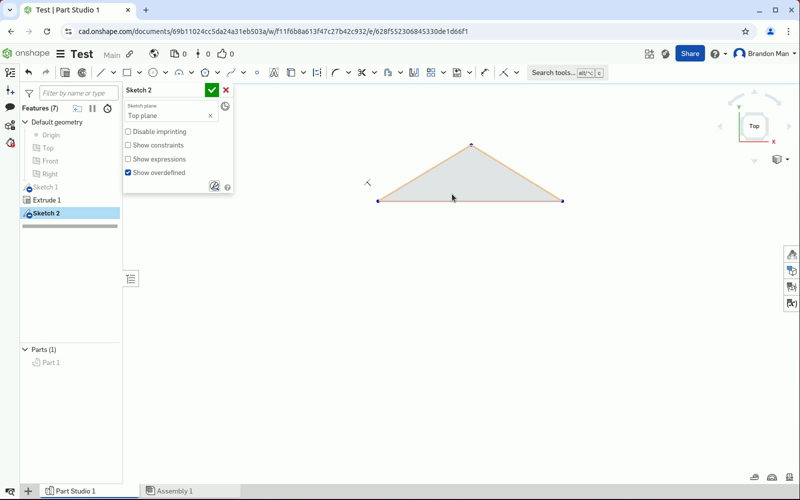
scroll(6)
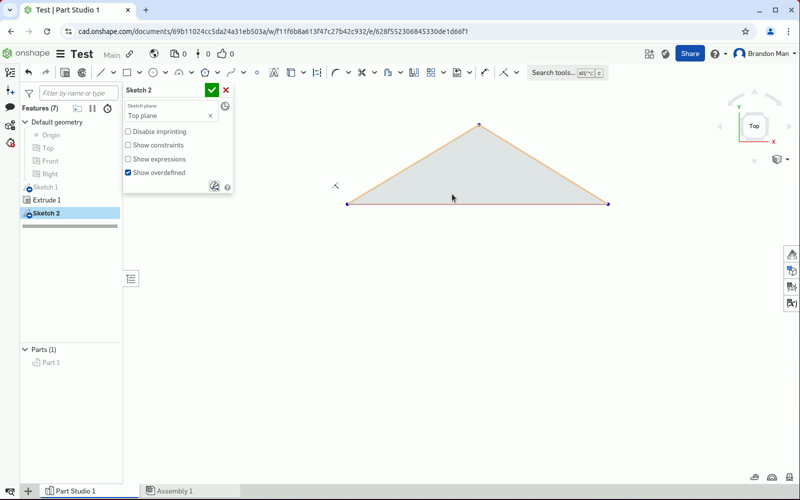
scroll(6)
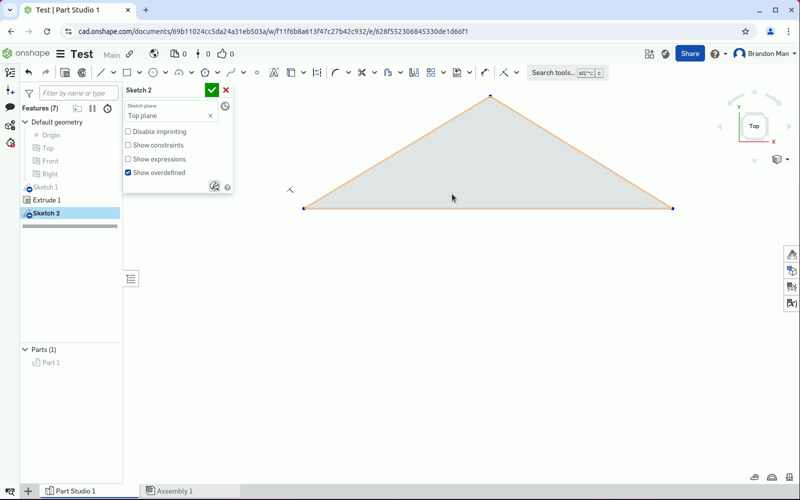
scroll(6)
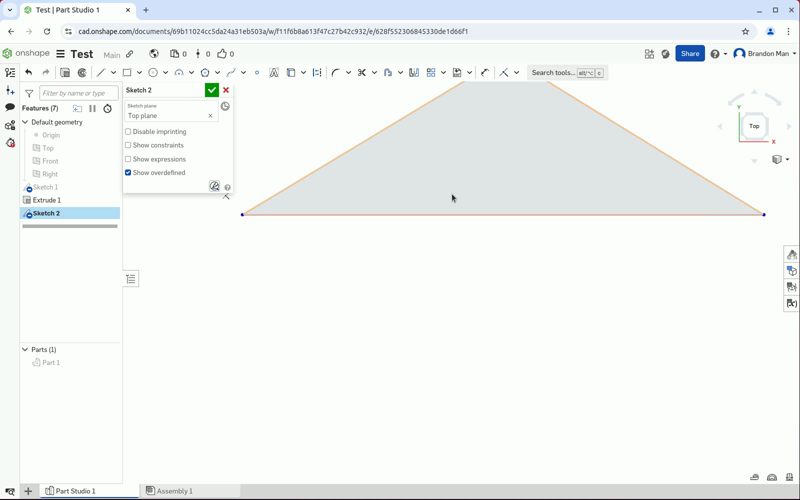
scroll(6)
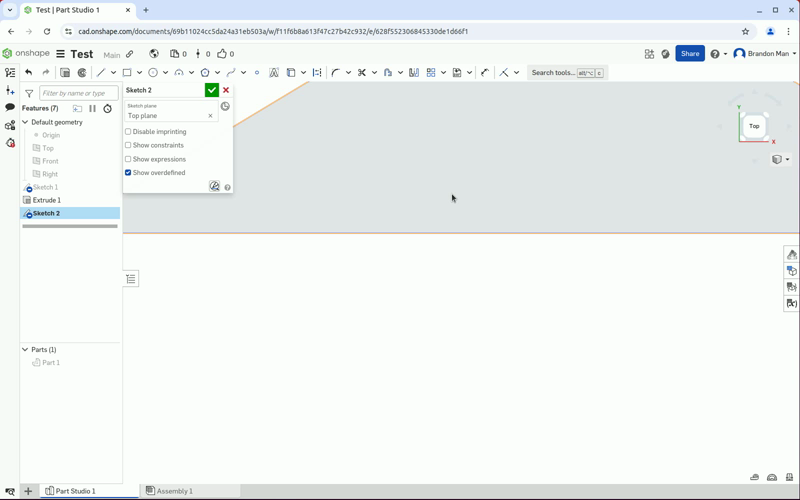
click(452, 193)
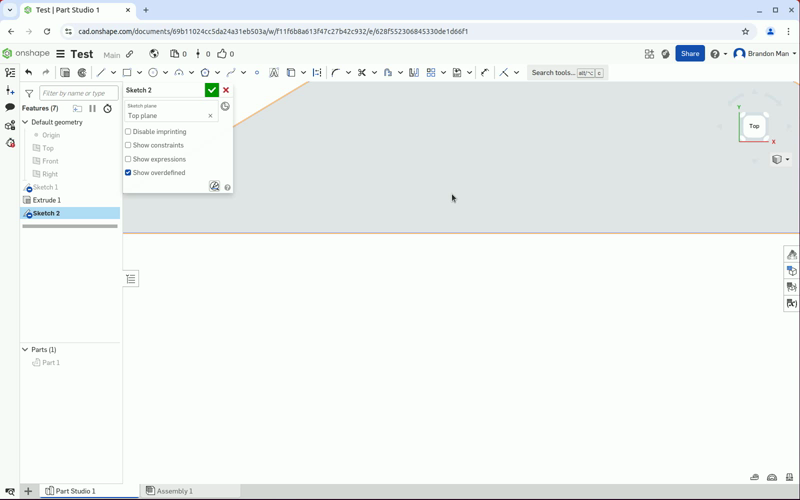
scroll(-6)
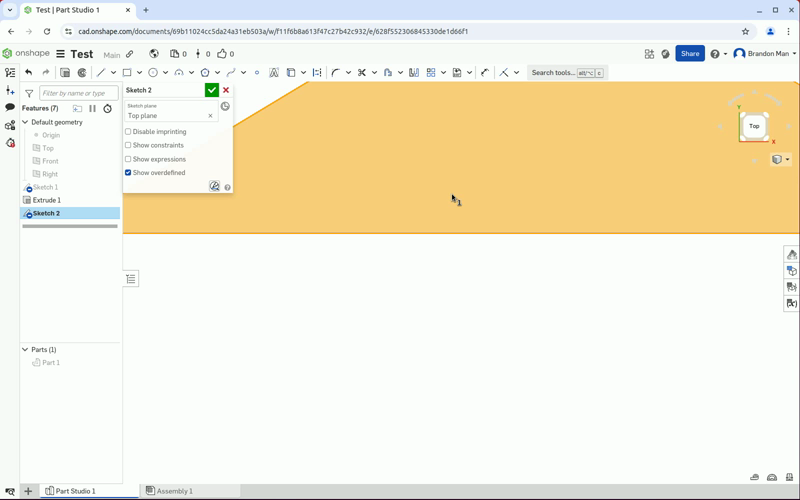
scroll(-6)
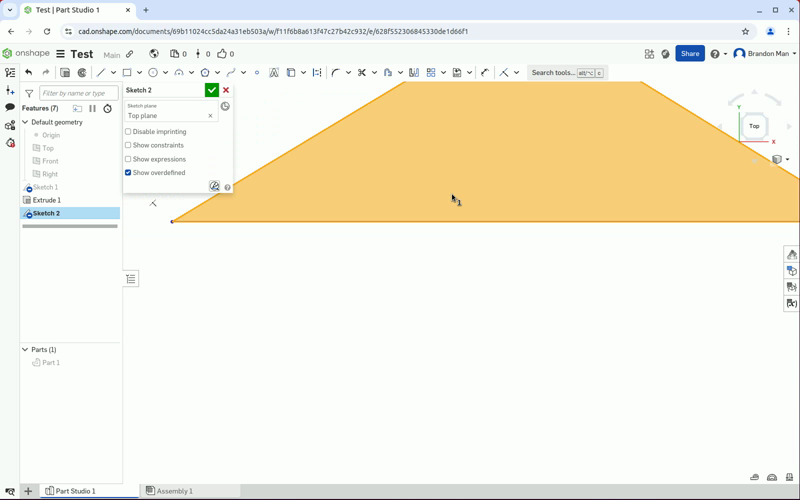
scroll(-6)
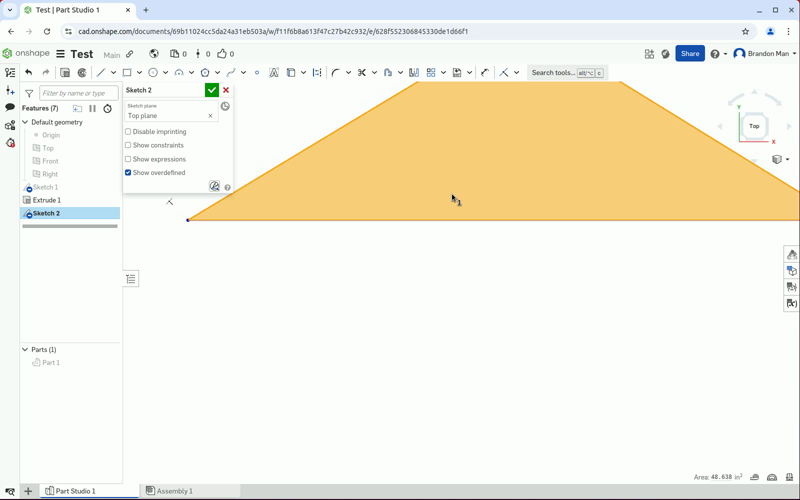
scroll(-6)
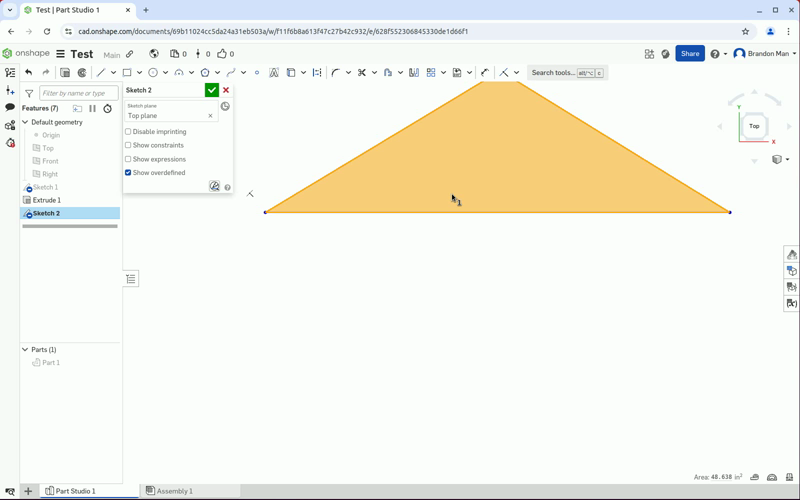
scroll(-6)
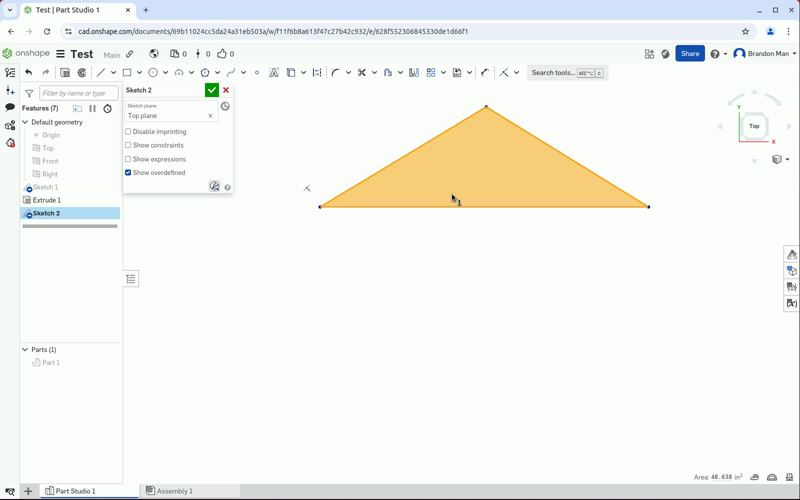
scroll(-6)
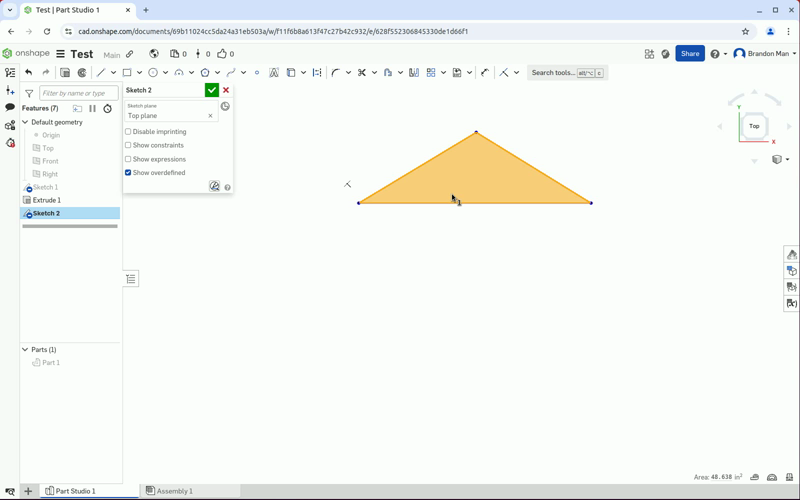
scroll(-6)
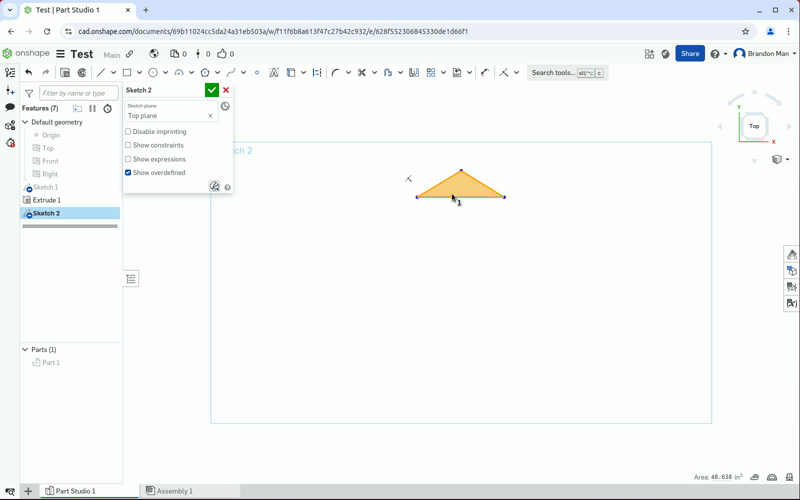
mouse_move(73, 352)
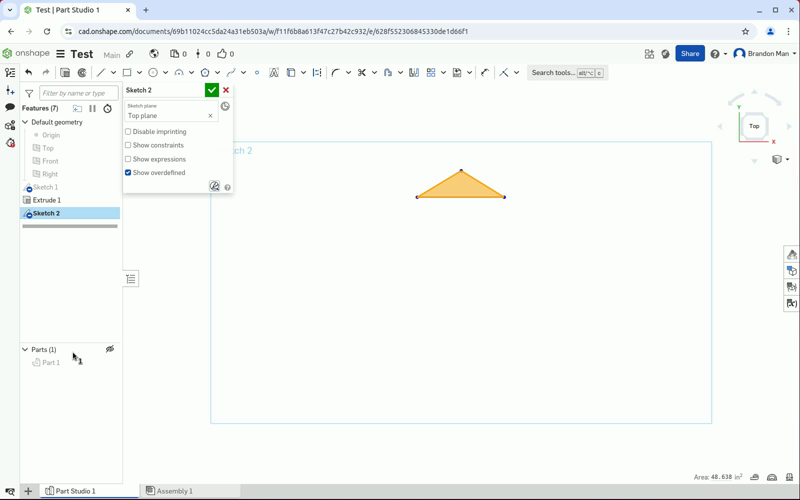
key(shift+y)
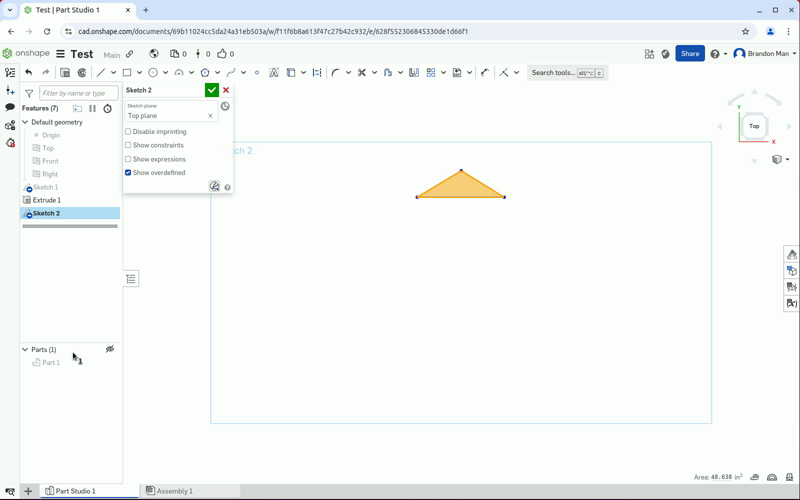
key(shift+e)
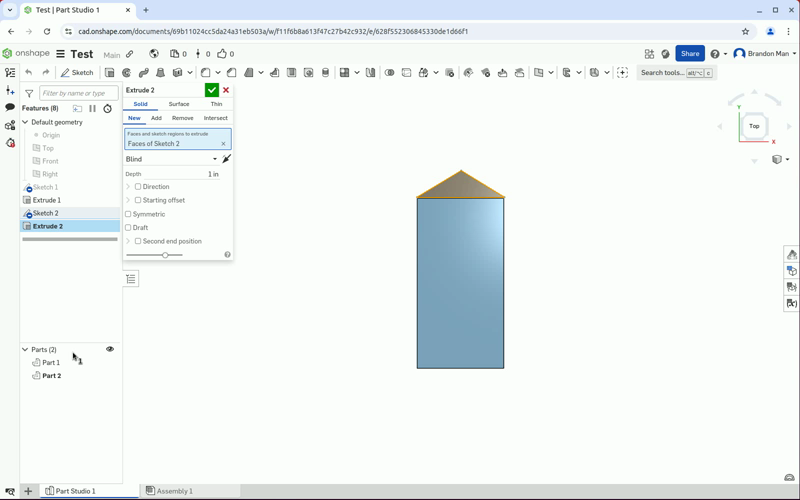
mouse_move(143, 106)
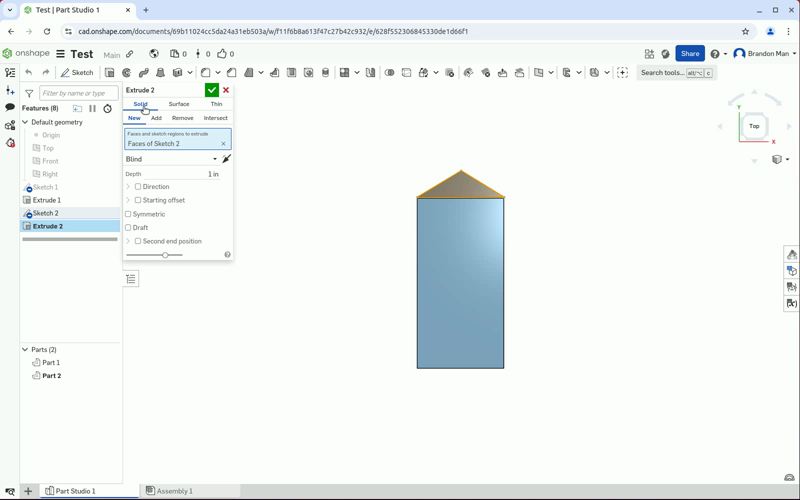
click(143, 106)
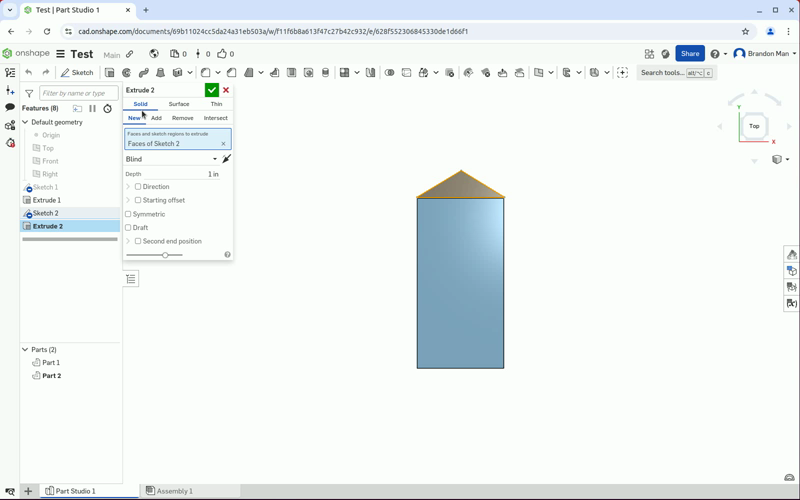
mouse_move(137, 120)
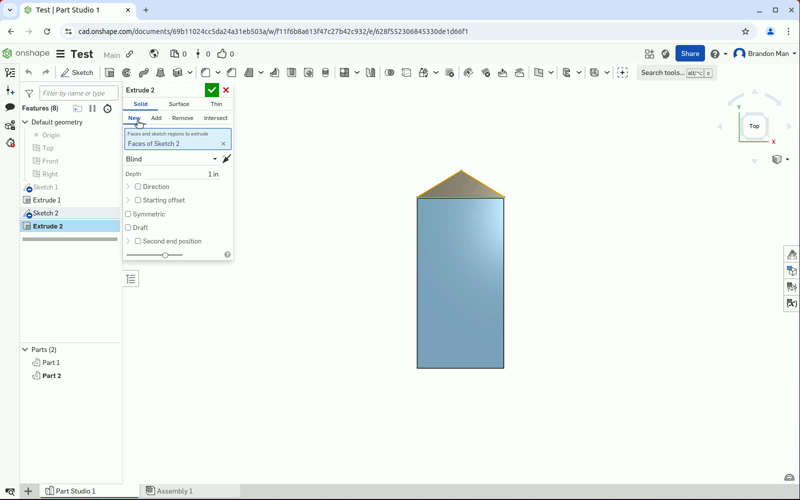
click(137, 120)
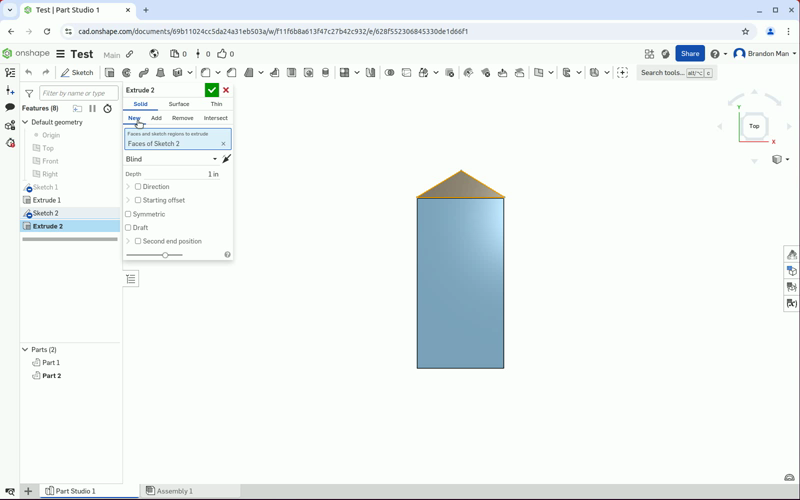
key(tab, 4)
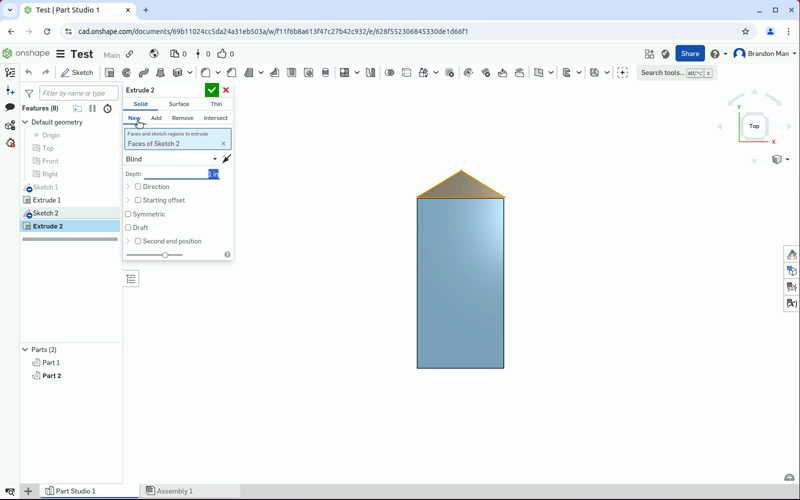
text(1.204)
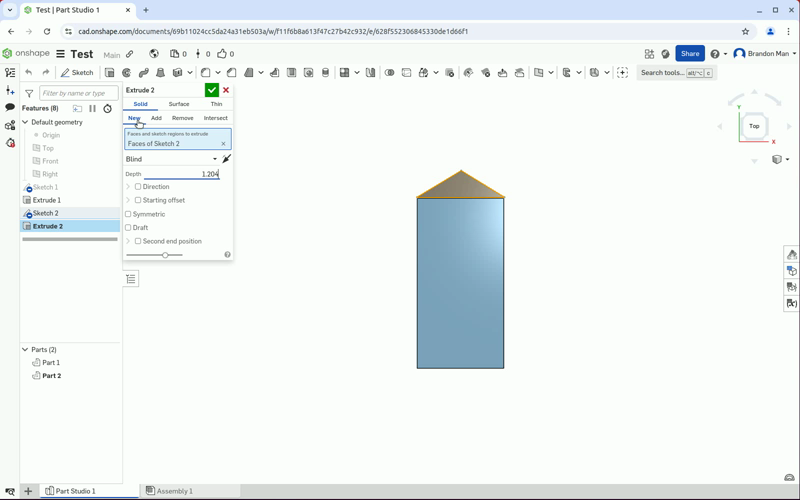
key(enter)
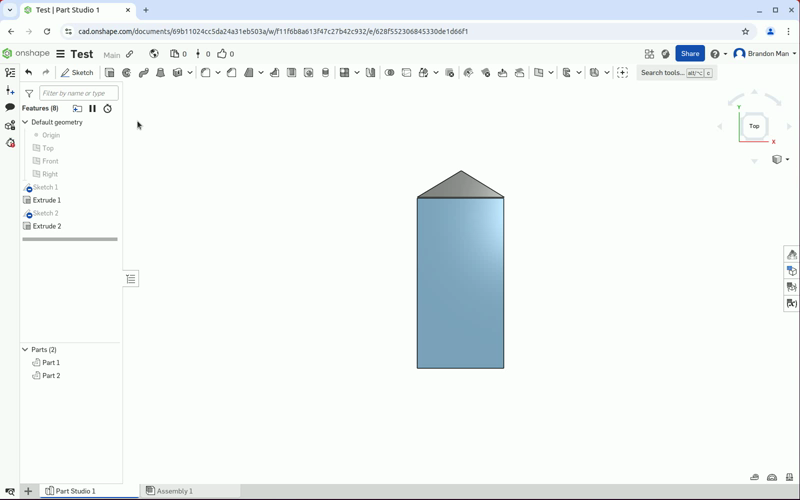
key(shift+h)
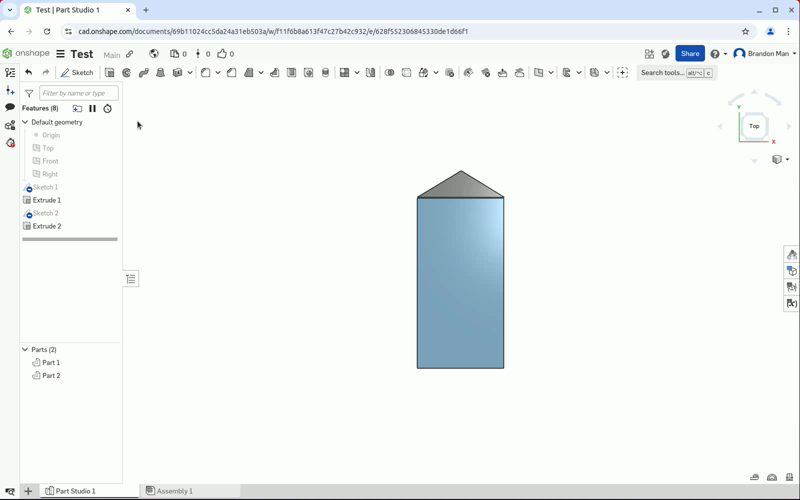
key(shift+h)
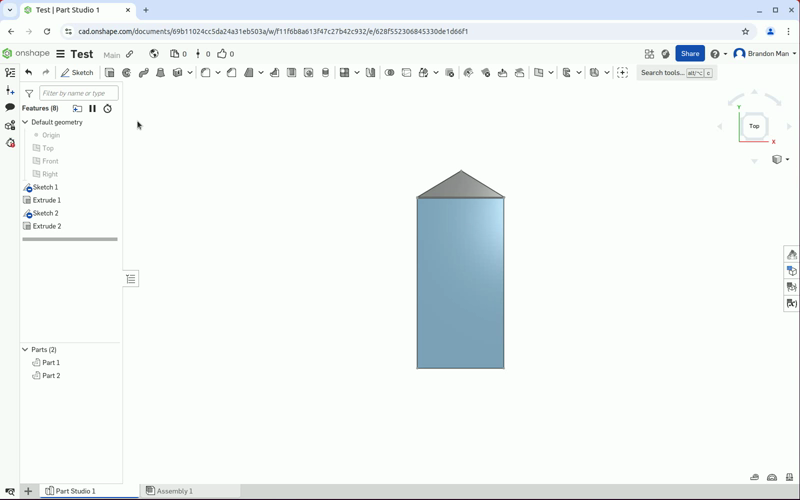
key(shift+7)
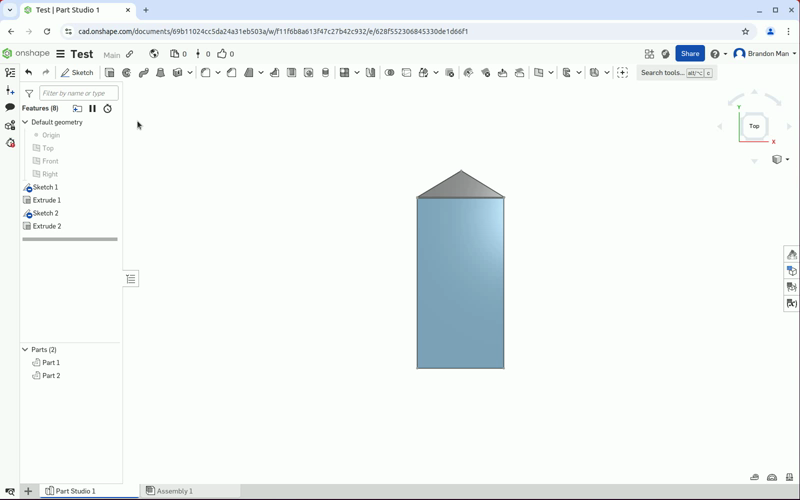
key(up, 3)
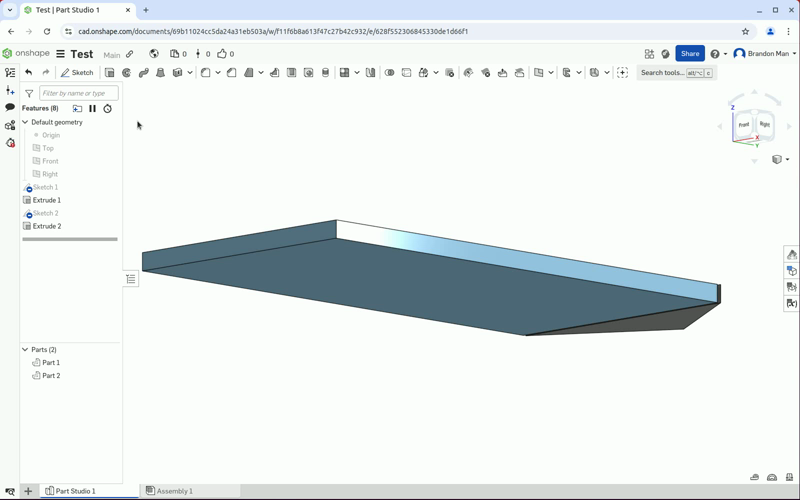
key(left, 3)
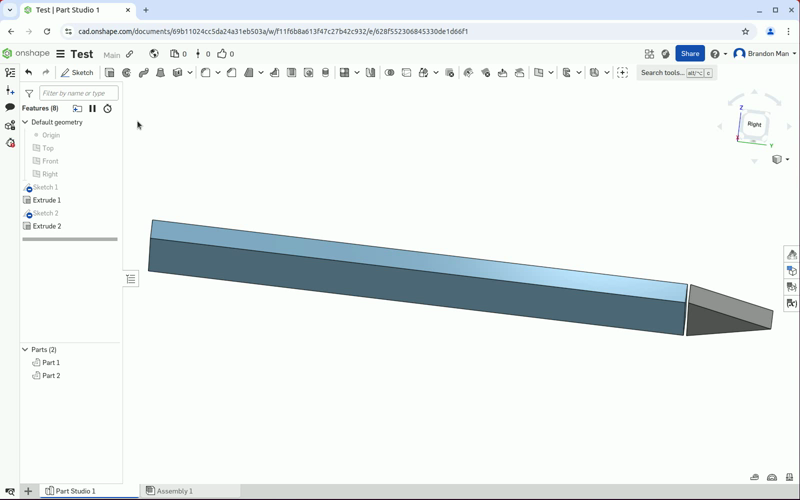
key(right, 3)
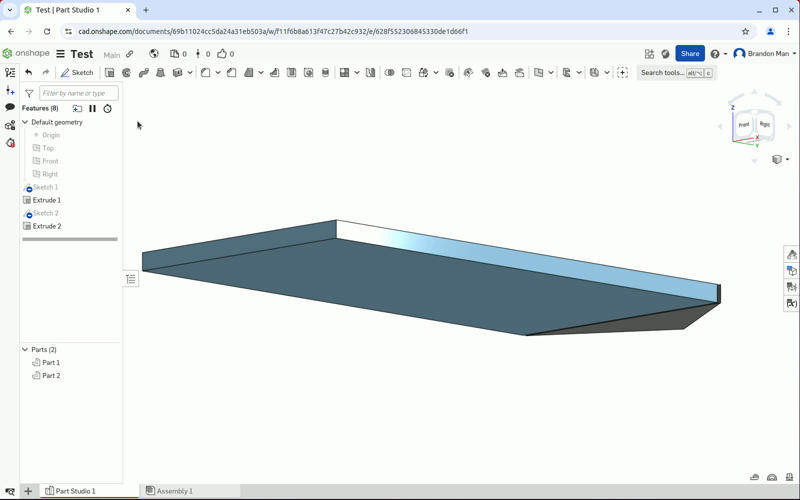
key(down, 3)
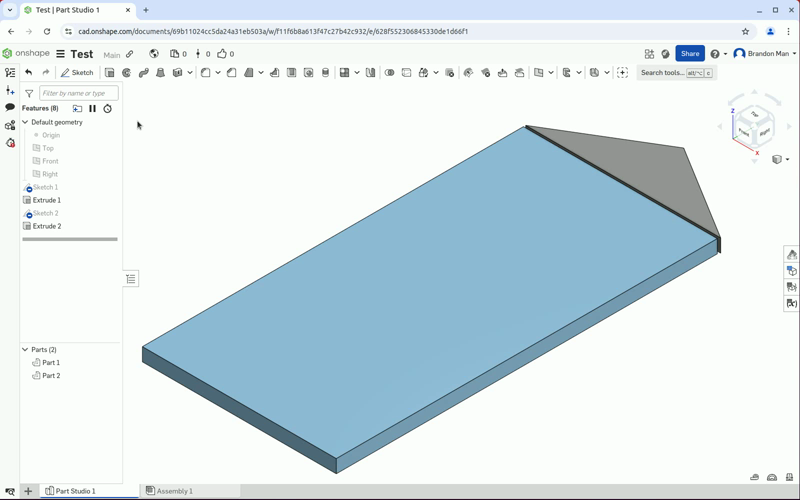
mouse_move(73, 189)
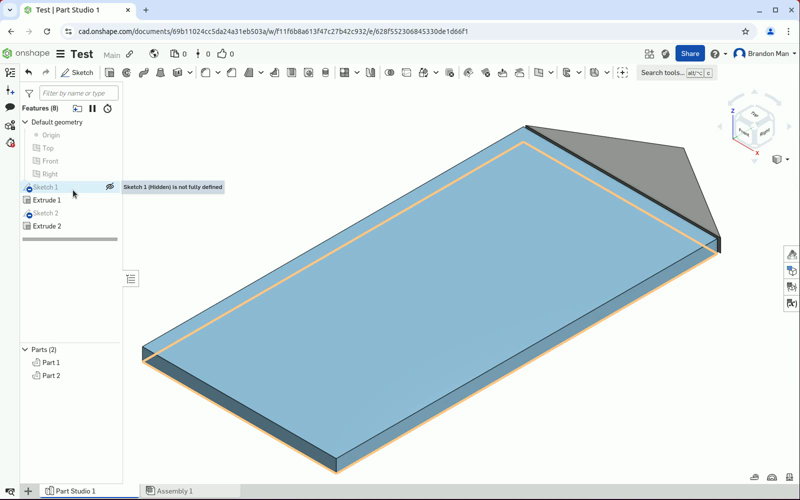
click(73, 189)